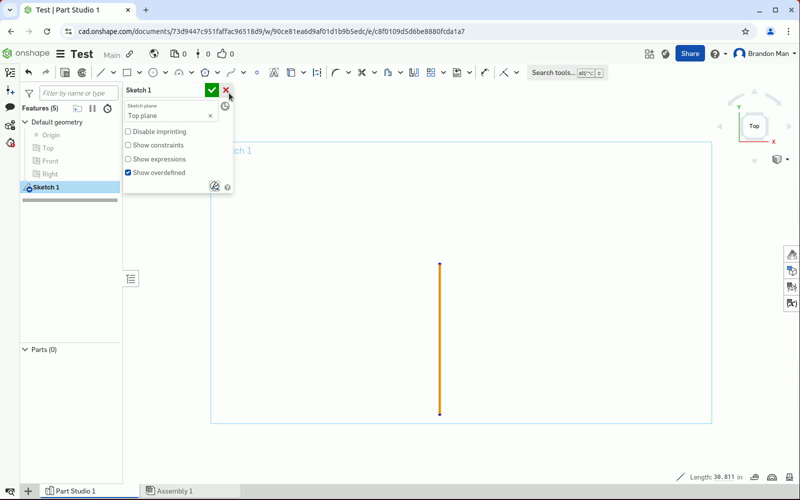
key(shift+h)
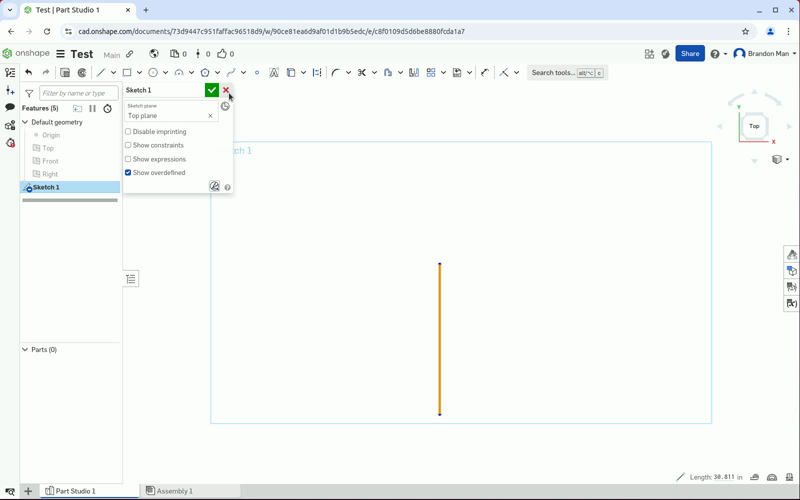
key(shift+s)
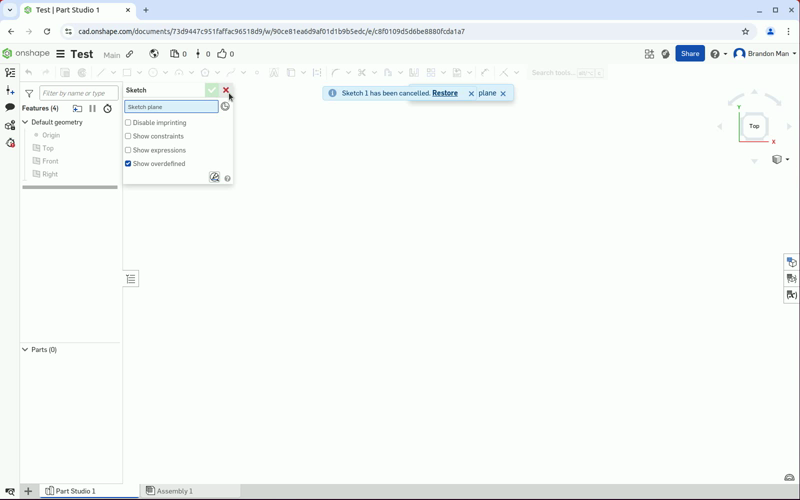
mouse_move(73, 150)
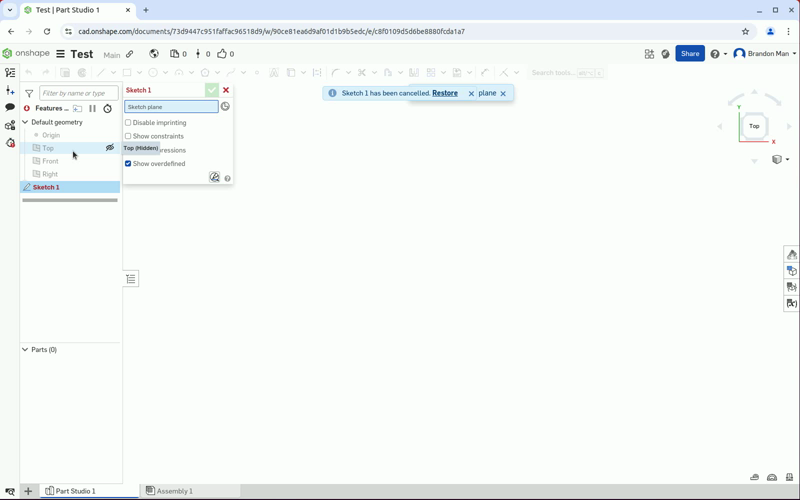
click(73, 150)
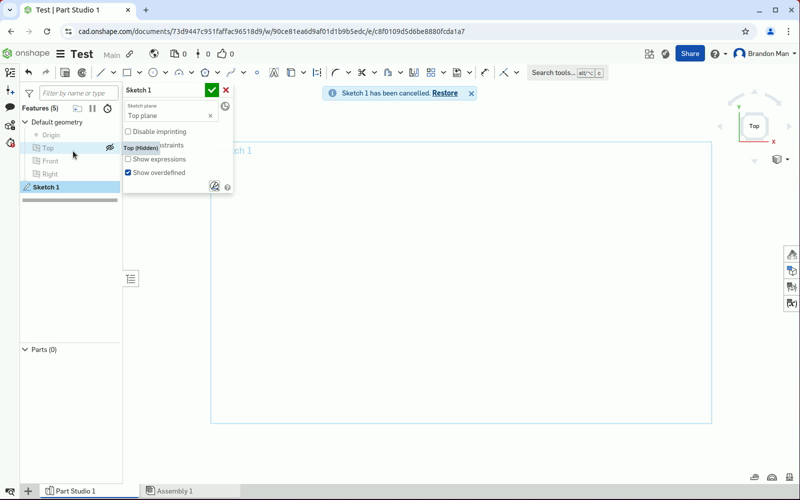
mouse_move(73, 352)
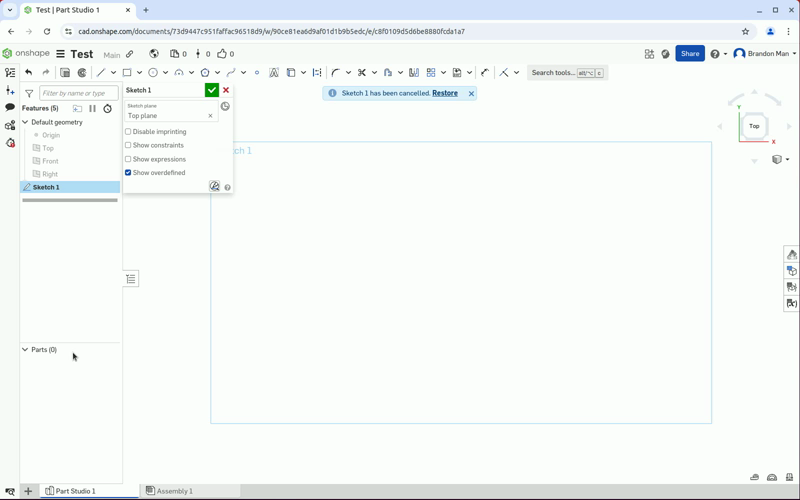
key(y)
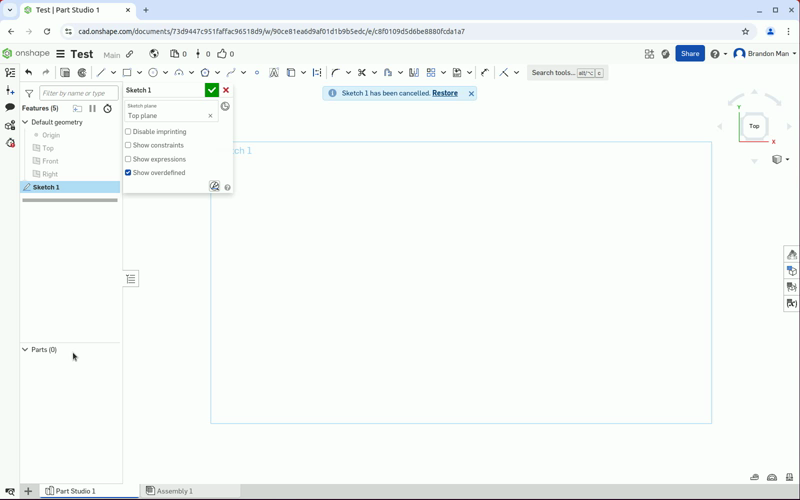
key(l)
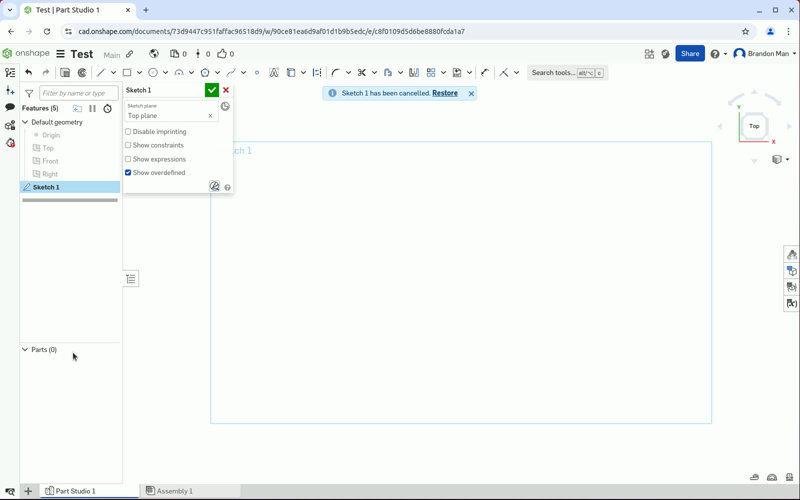
key_down(shift)
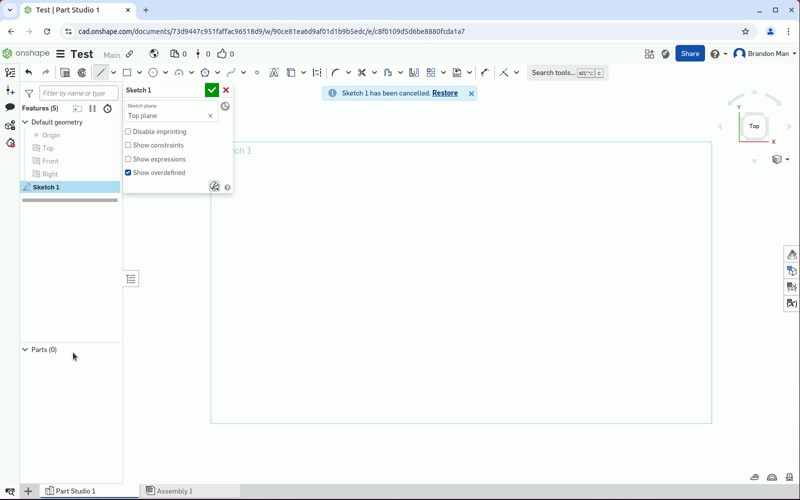
mouse_move(460, 282)
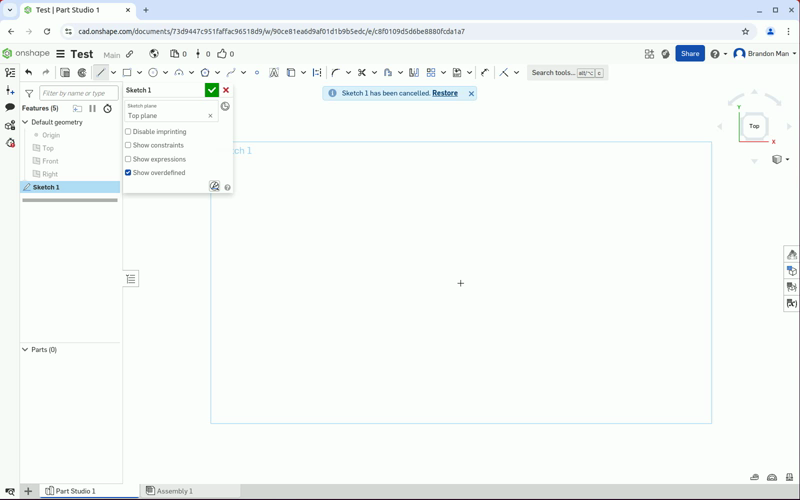
click(460, 282)
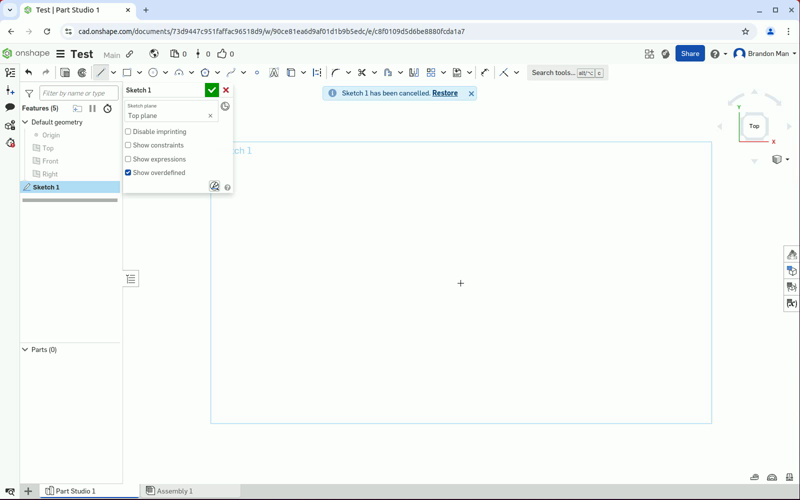
key_up(shift)
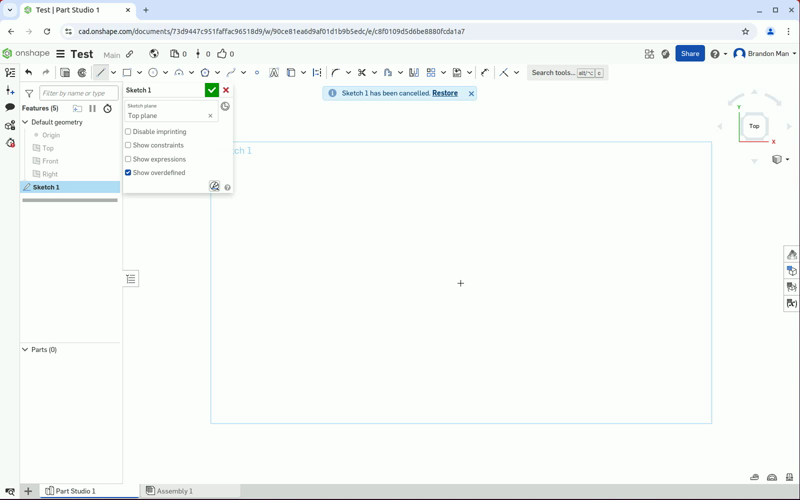
key_down(shift)
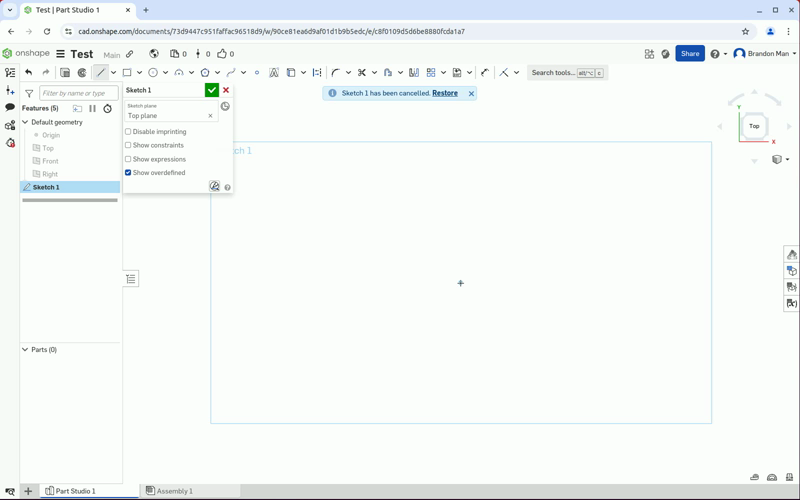
mouse_move(490, 282)
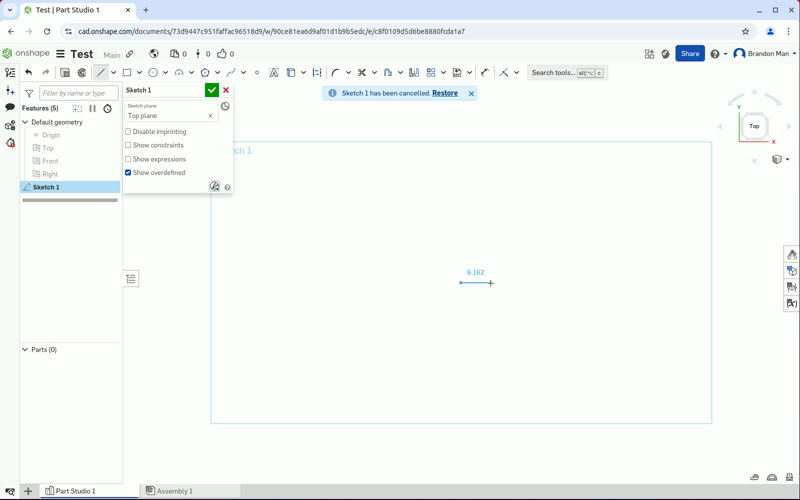
mouse_move(509, 282)
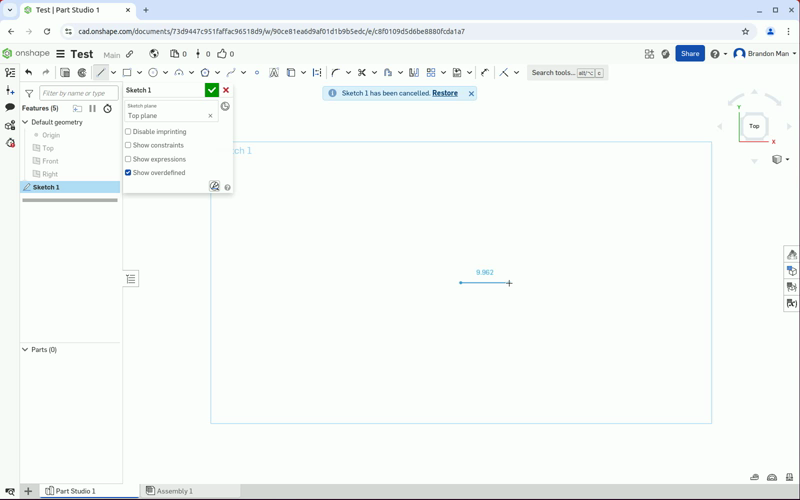
click(509, 282)
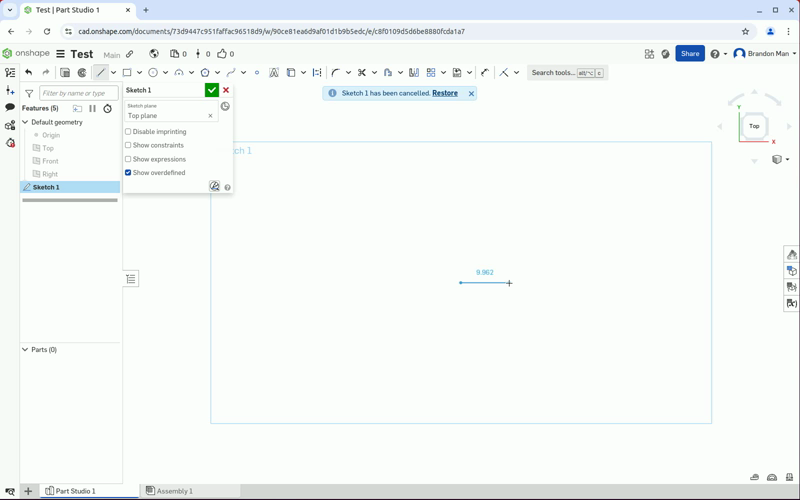
key_up(shift)
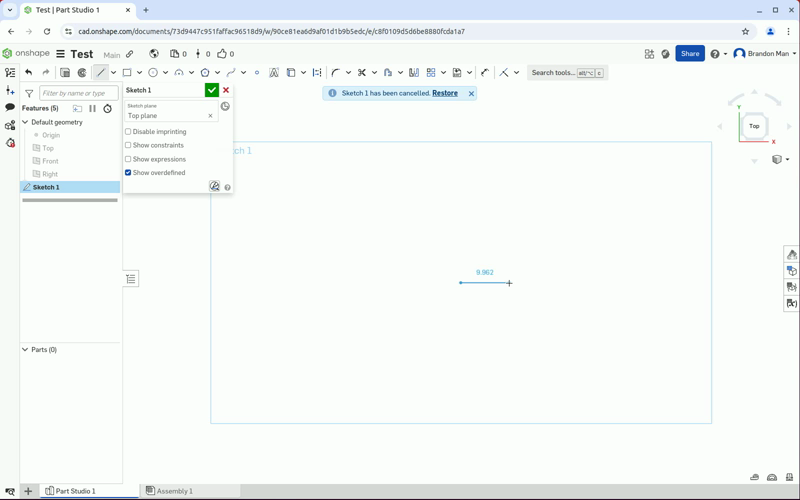
key_down(shift)
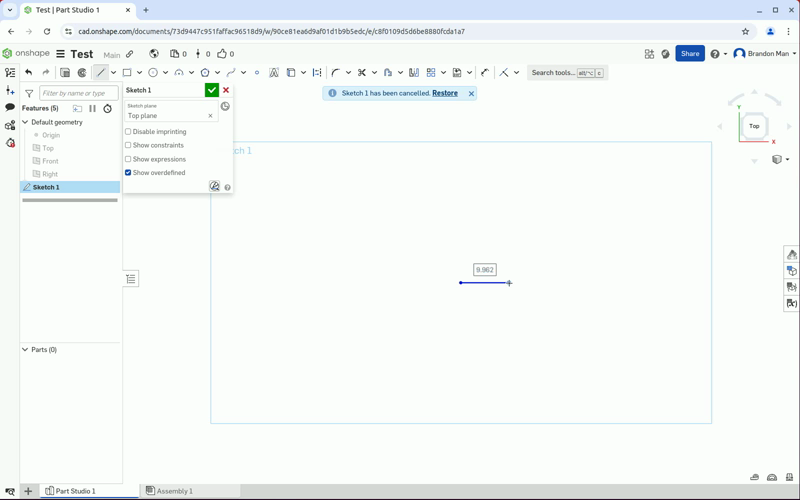
mouse_move(539, 282)
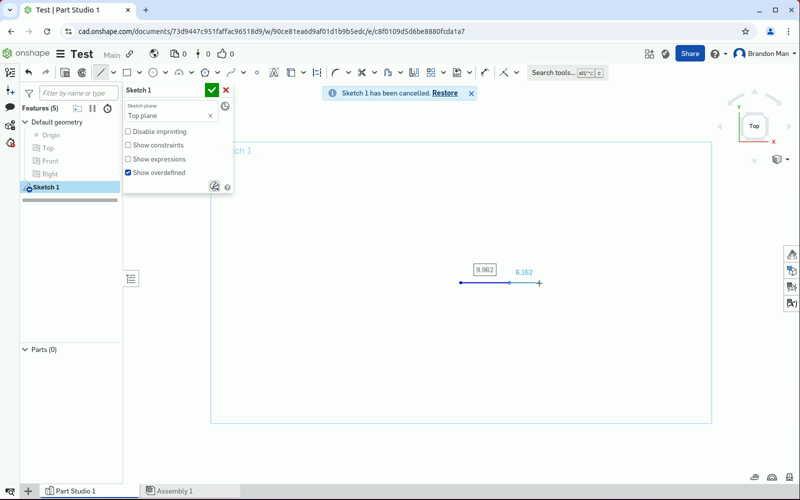
mouse_move(509, 234)
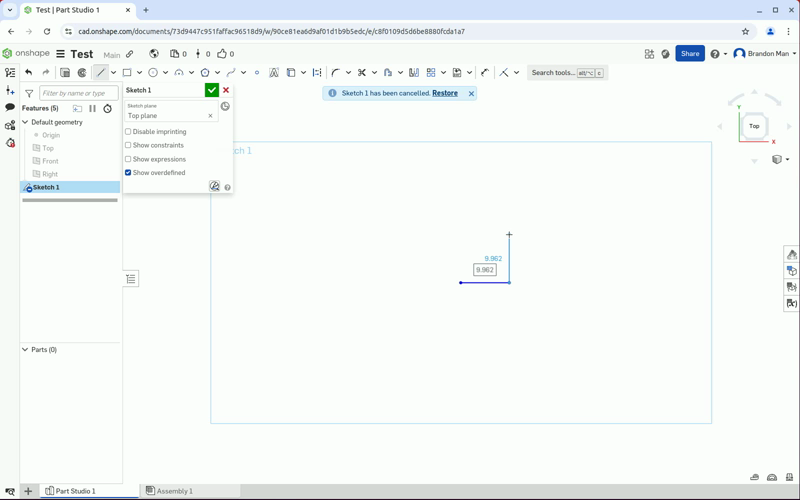
click(509, 234)
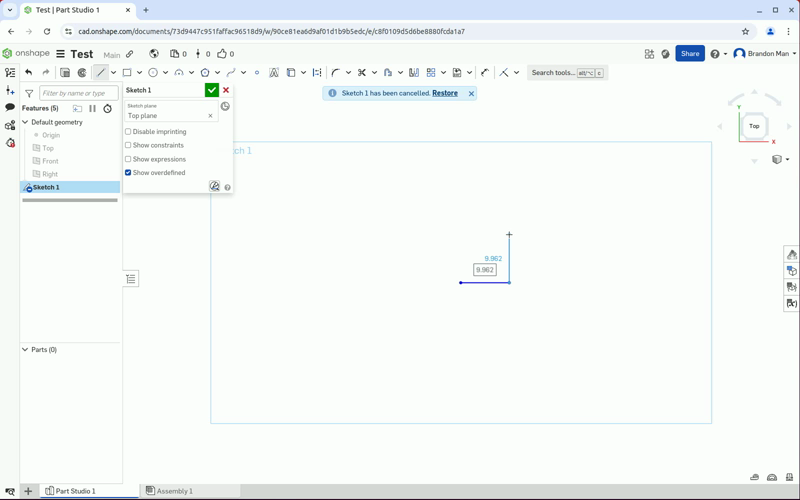
key_up(shift)
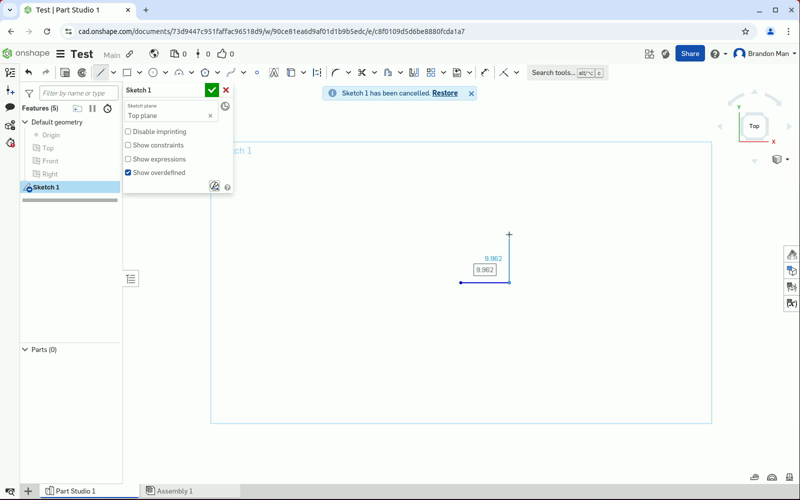
key_down(shift)
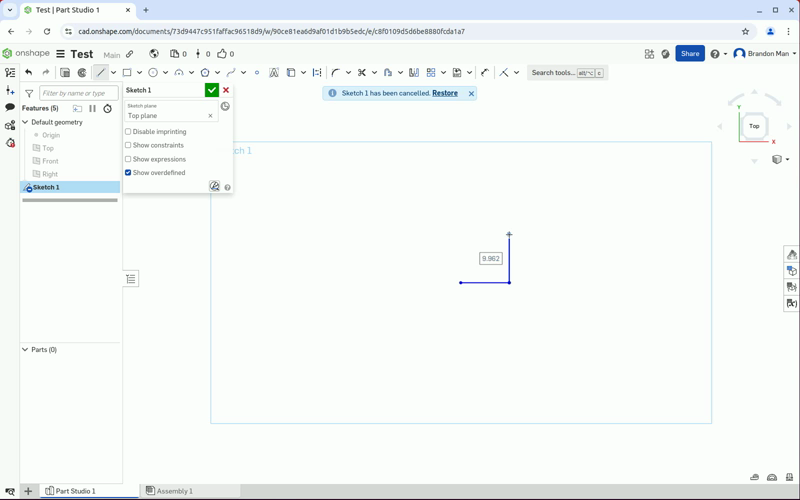
mouse_move(539, 234)
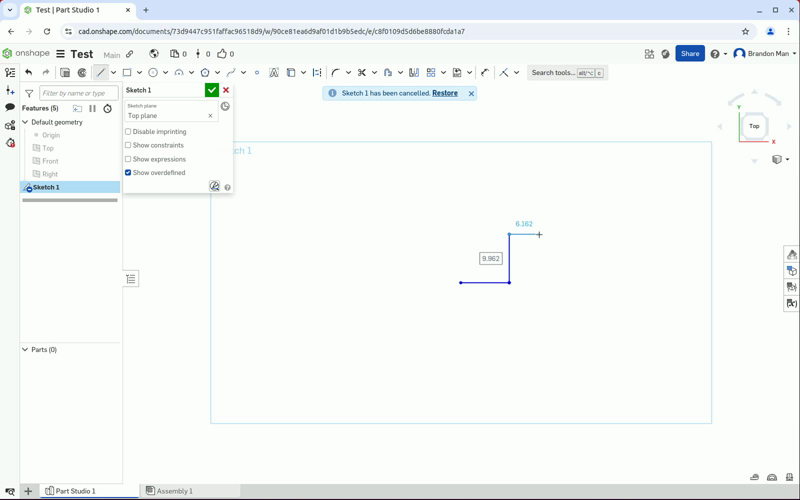
mouse_move(460, 234)
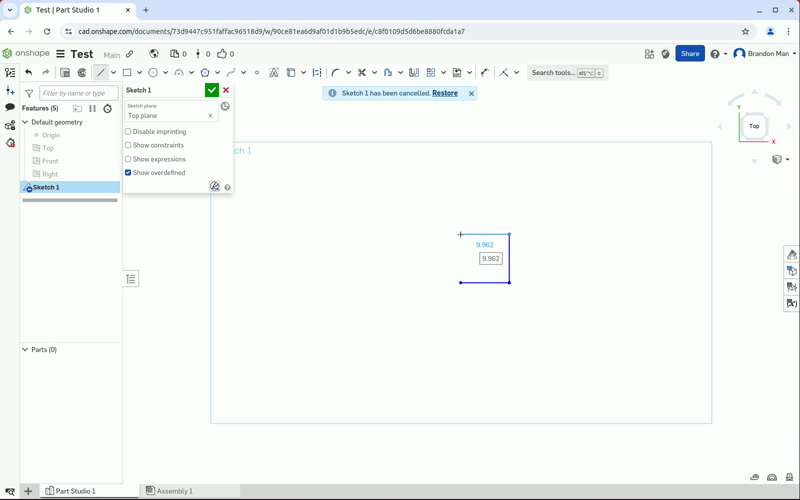
click(460, 234)
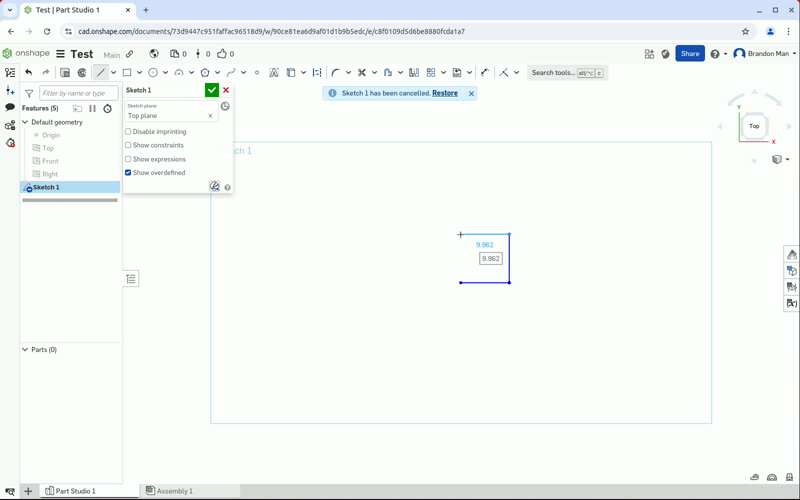
key_up(shift)
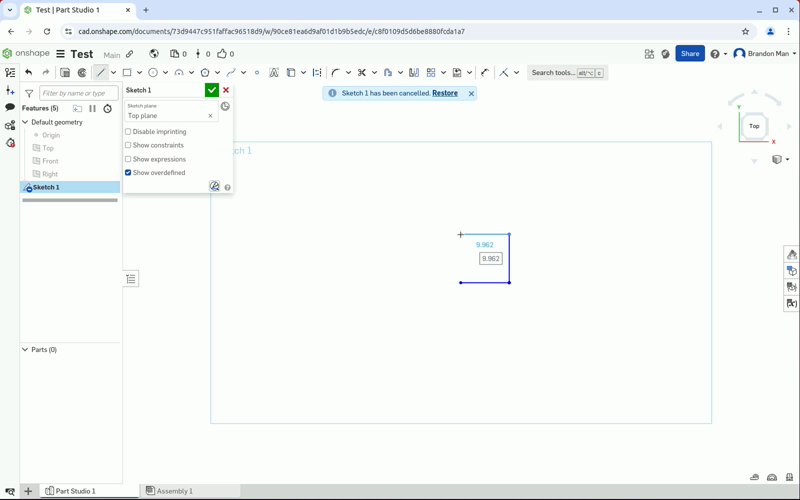
mouse_move(490, 234)
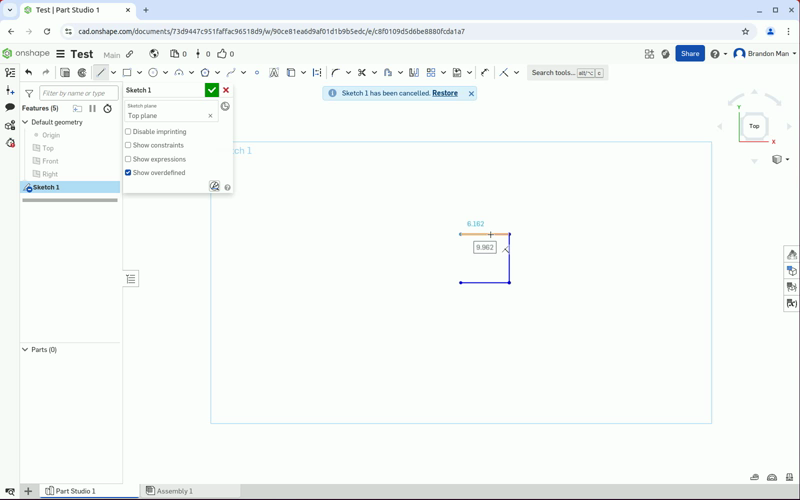
key_down(shift)
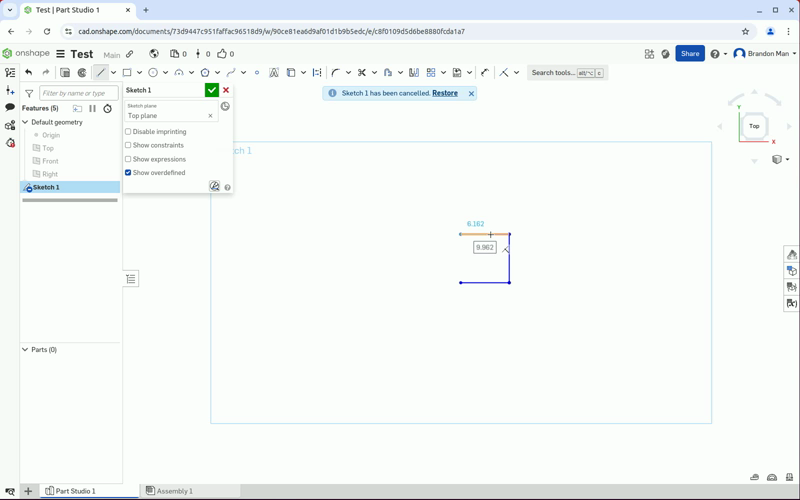
mouse_move(460, 282)
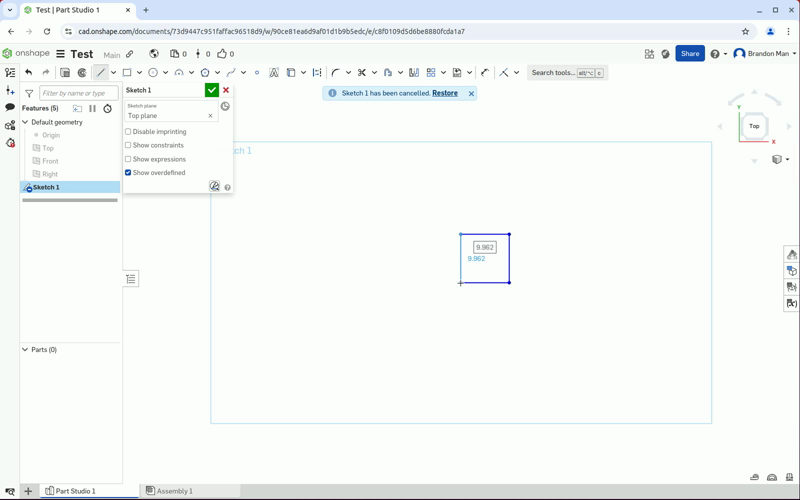
key_up(shift)
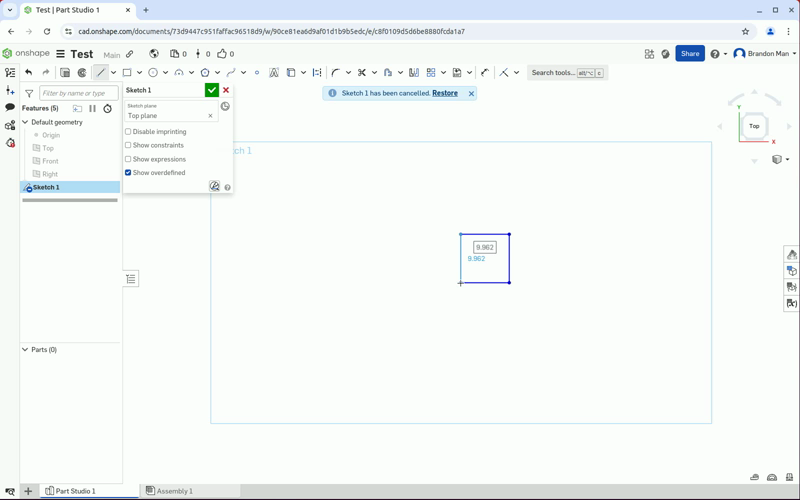
click(460, 282)
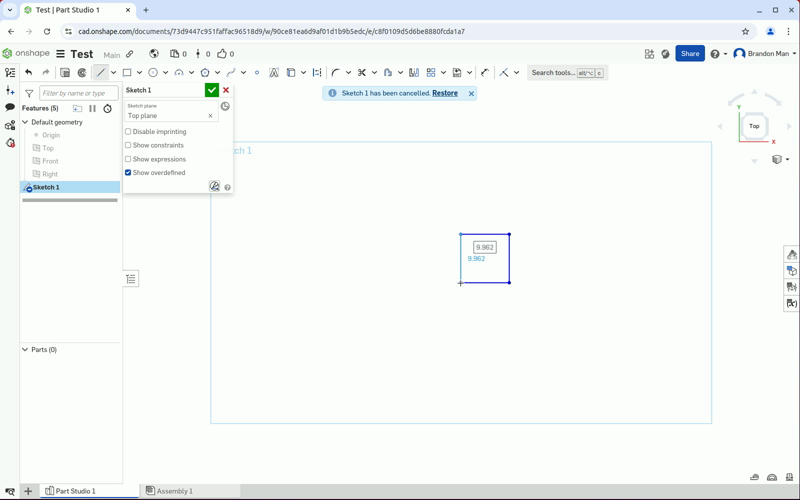
key(esc)
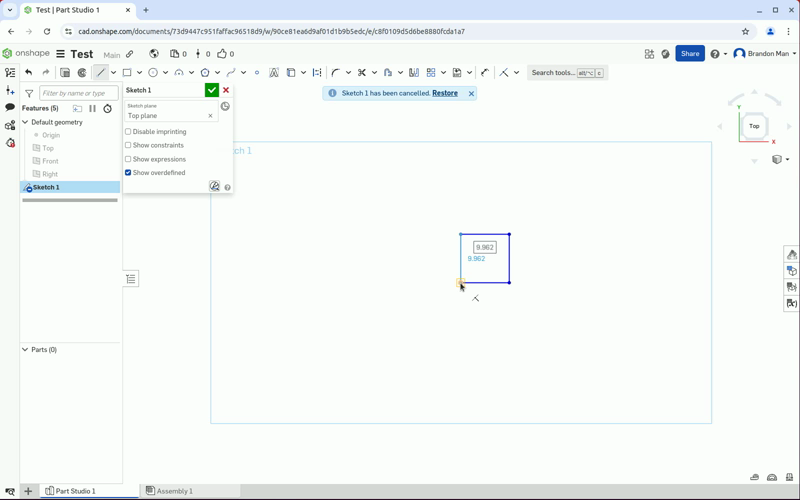
key(c)
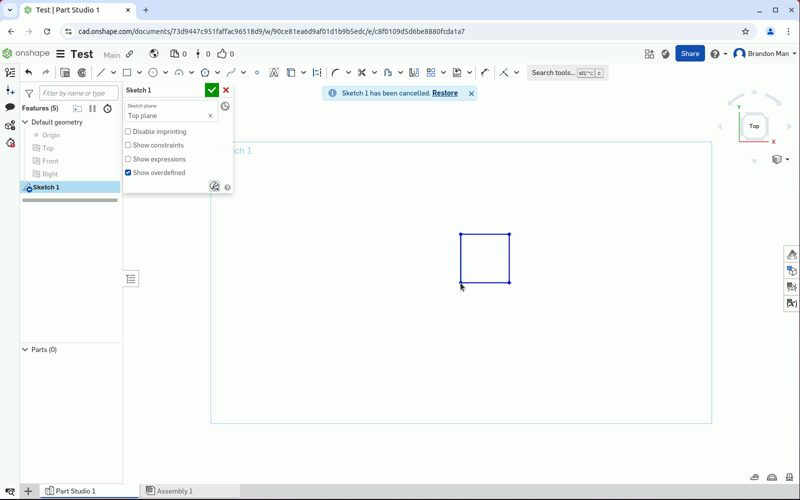
key_down(shift)
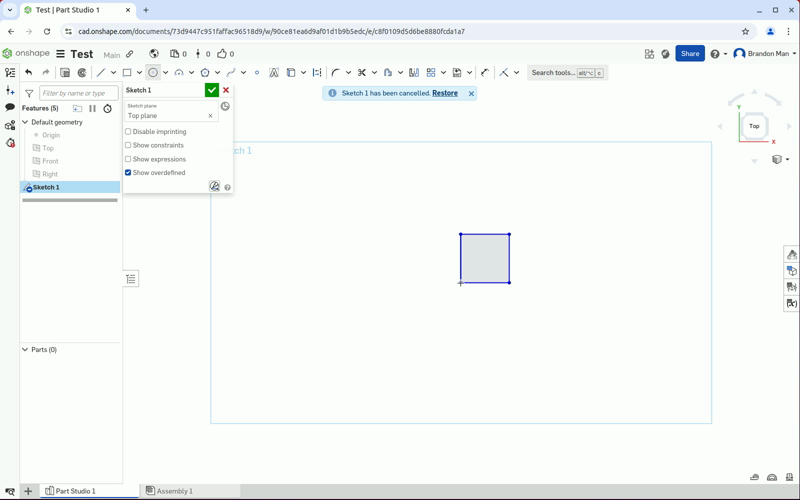
mouse_move(485, 258)
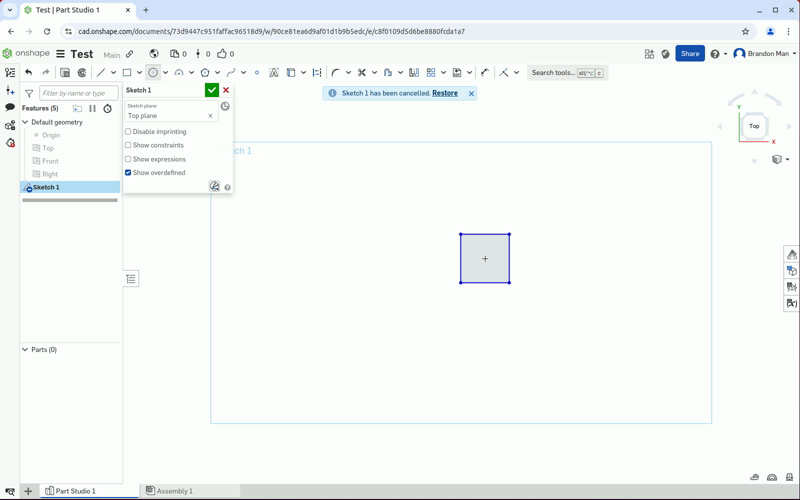
click(485, 258)
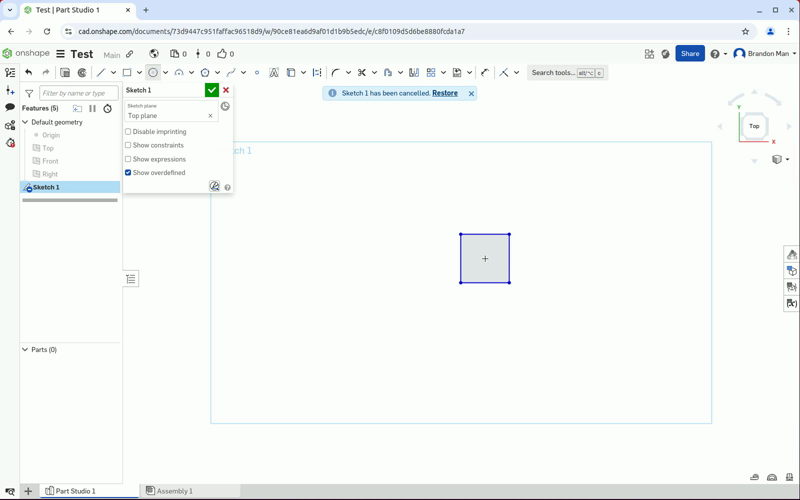
key_up(shift)
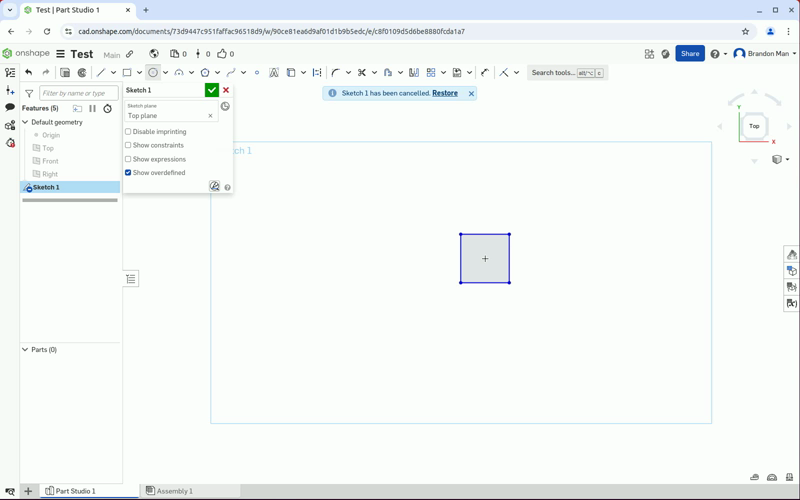
mouse_move(493, 258)
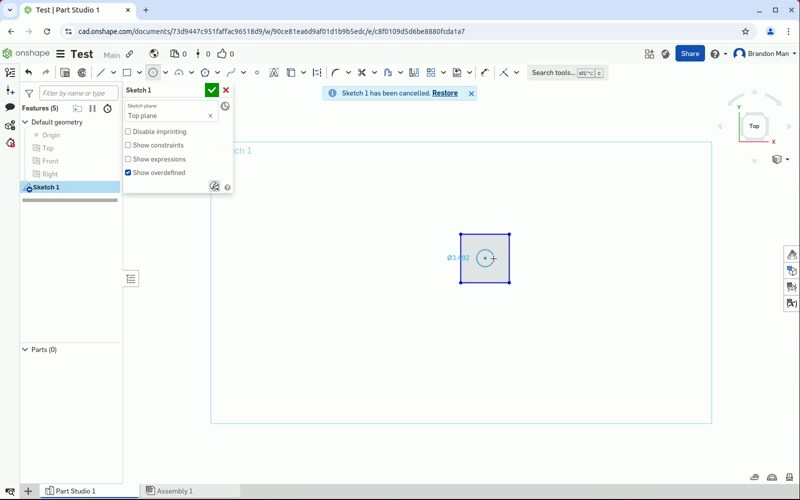
click(493, 258)
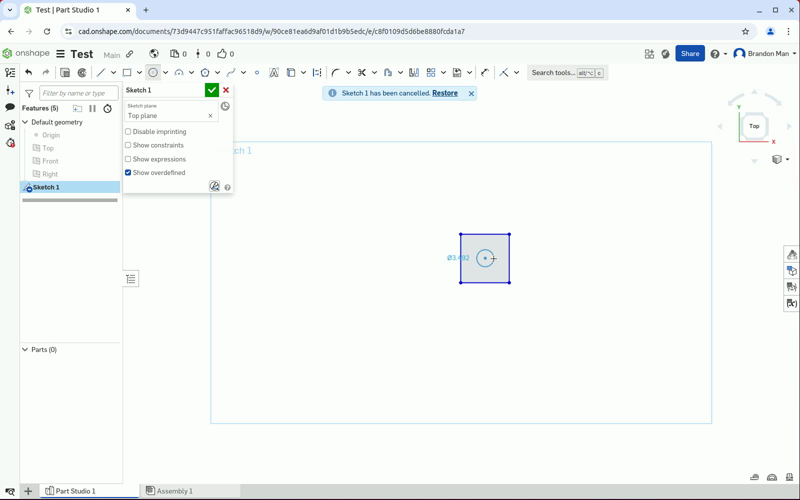
key(esc)
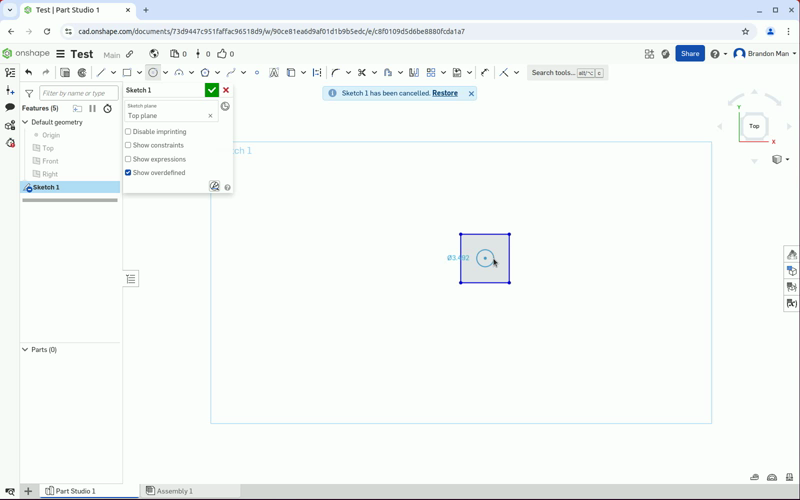
mouse_move(502, 249)
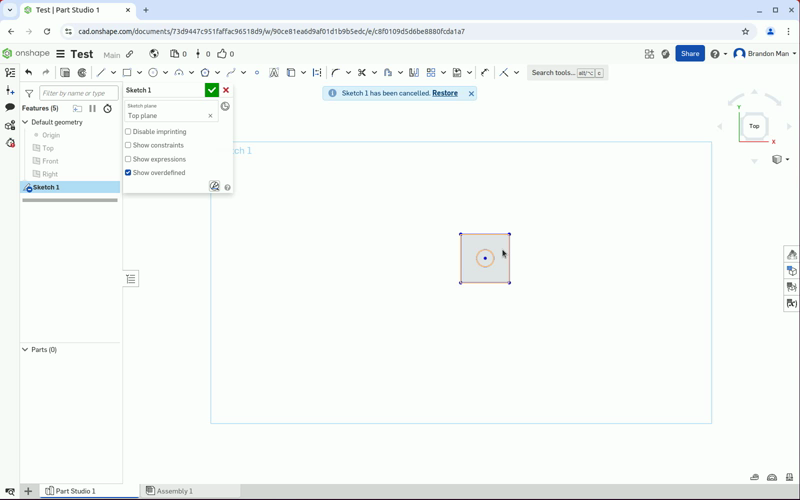
click(502, 249)
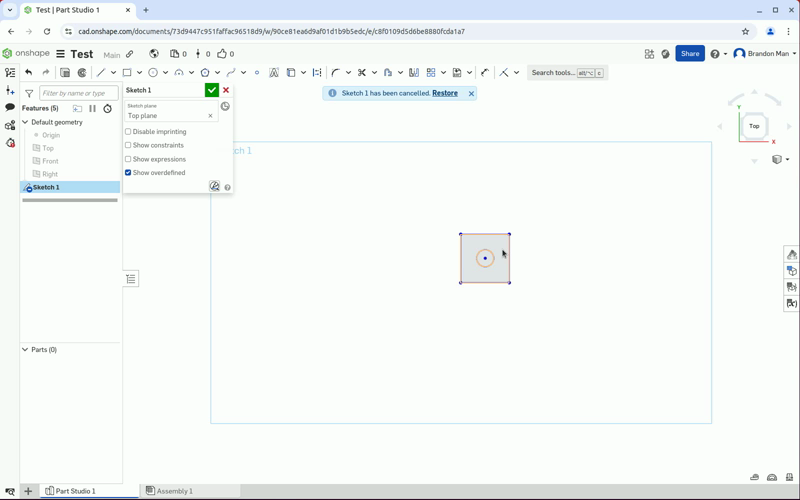
mouse_move(73, 352)
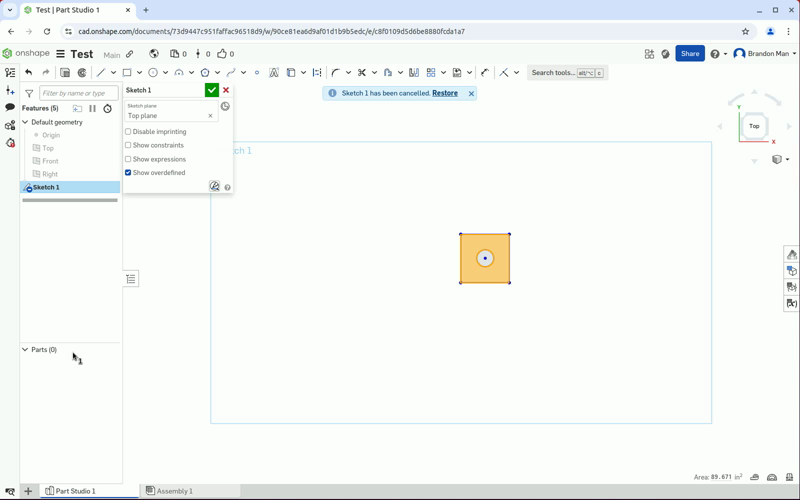
key(shift+y)
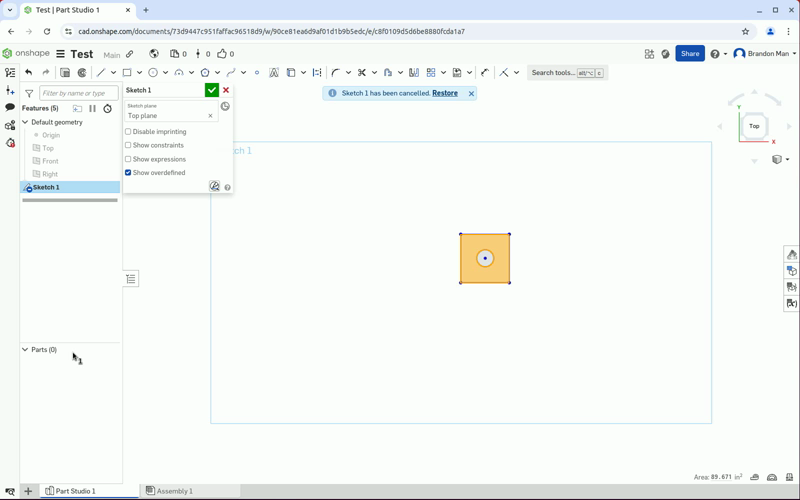
key(shift+e)
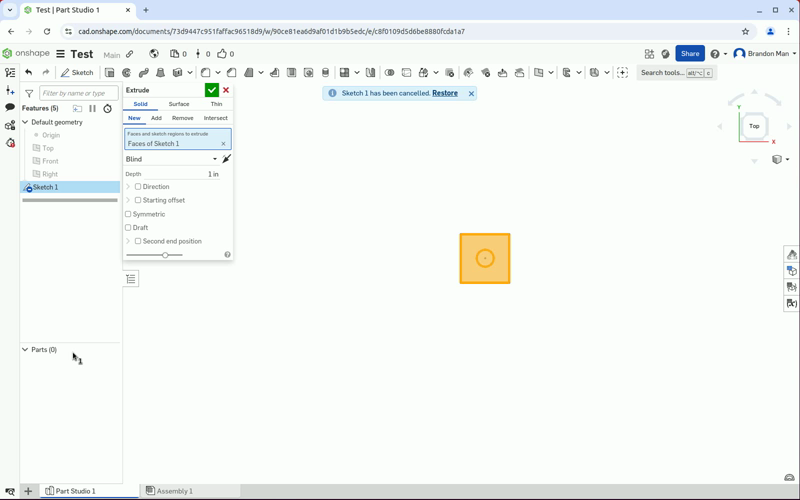
mouse_move(143, 106)
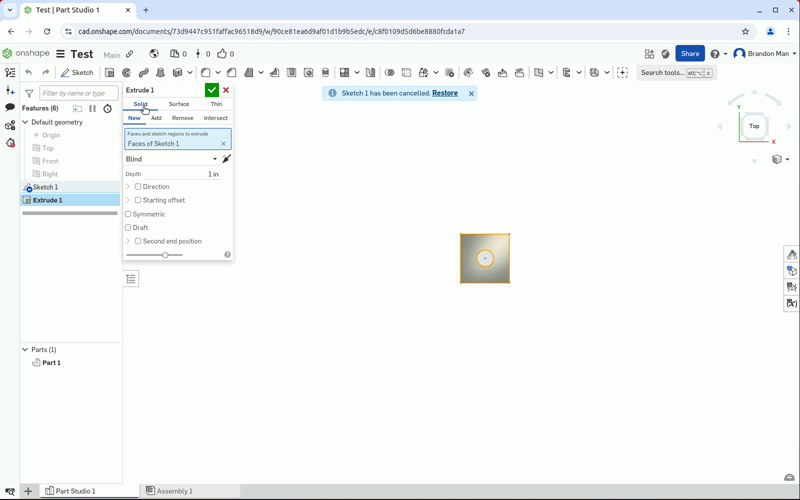
click(143, 106)
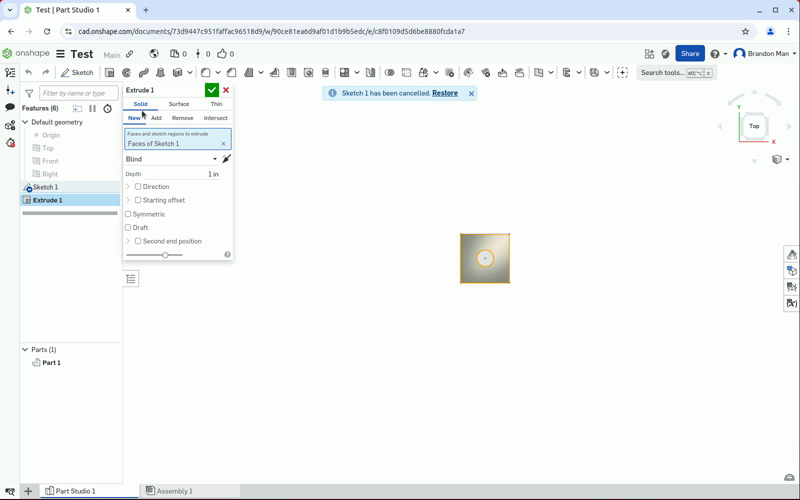
mouse_move(137, 120)
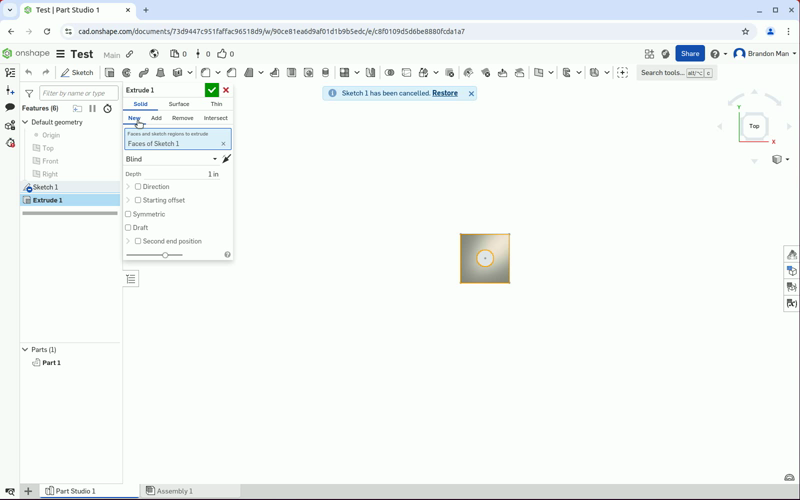
click(137, 120)
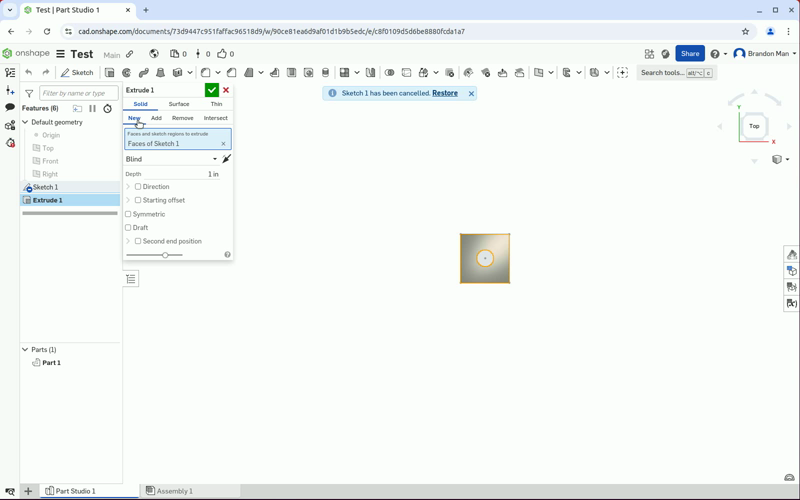
key(tab, 4)
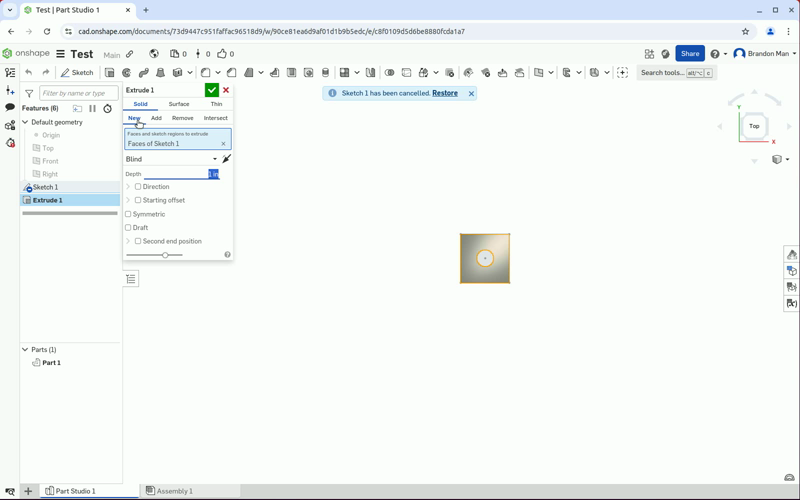
text(10.11)
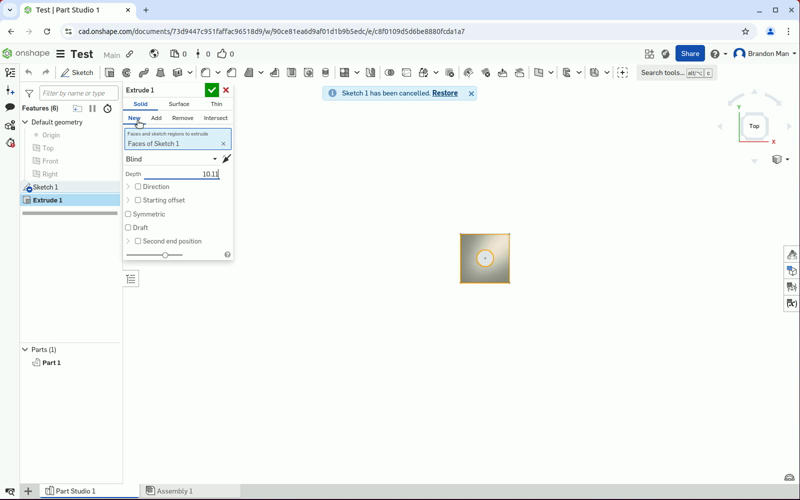
key(tab, 3)
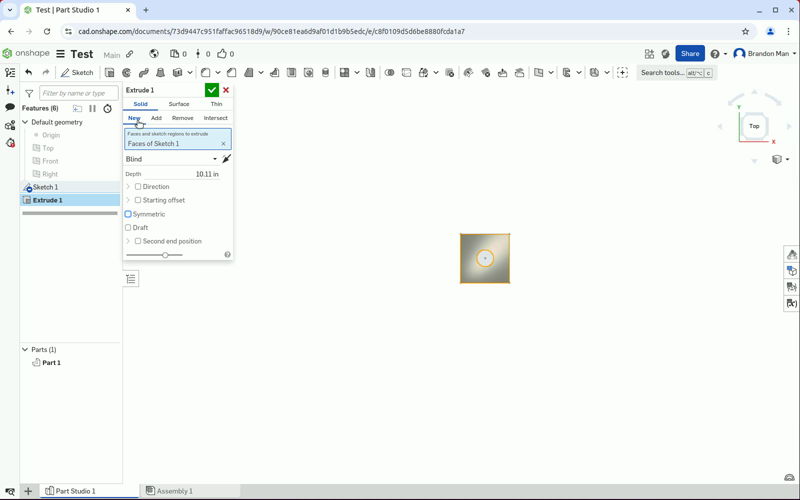
key(space)
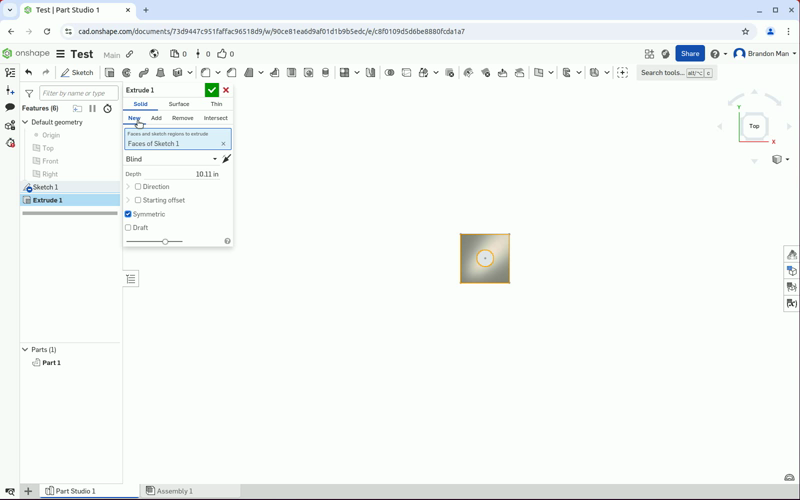
key(enter)
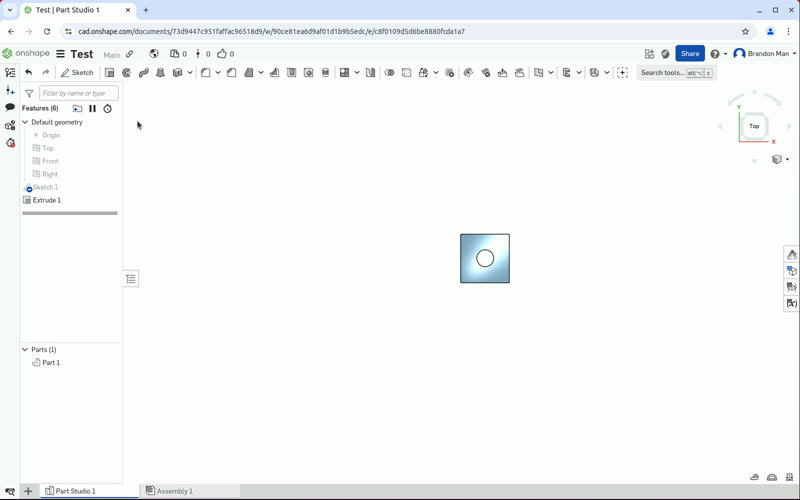
key(shift+h)
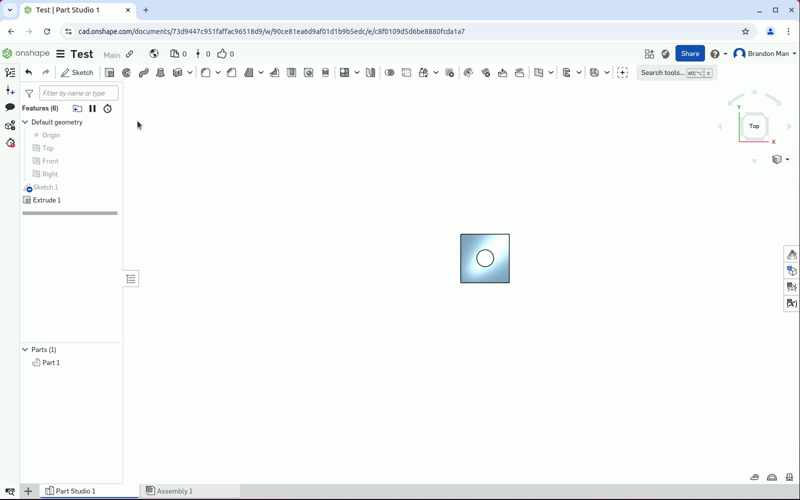
key(shift+h)
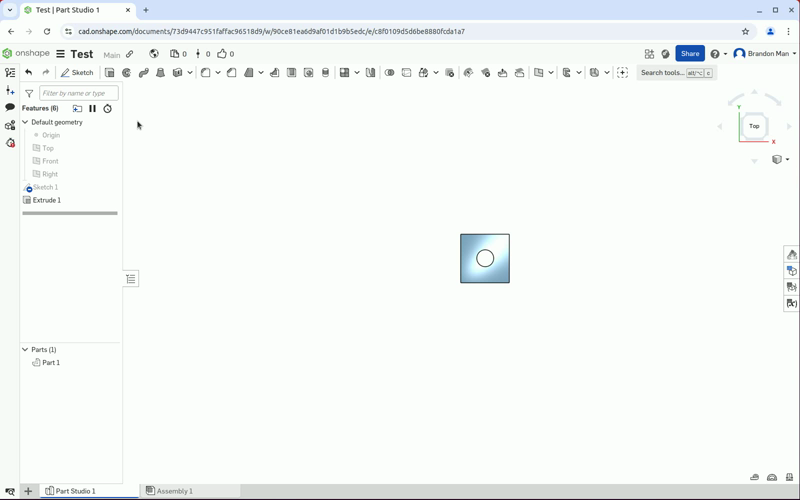
mouse_move(73, 189)
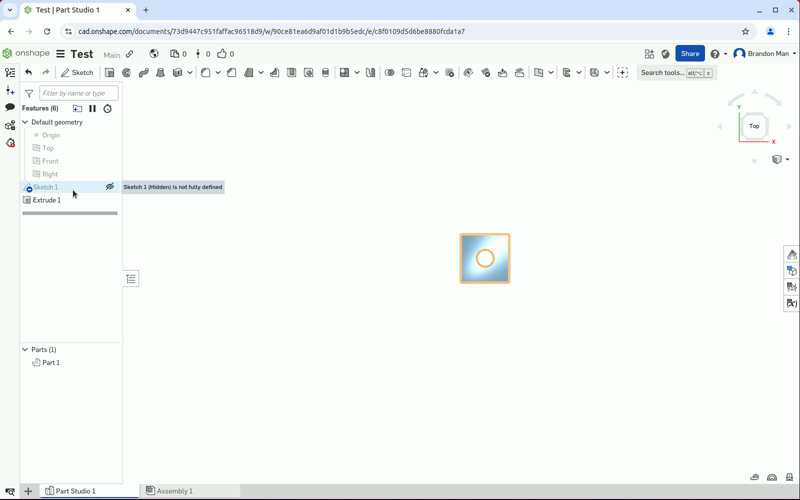
click(73, 189)
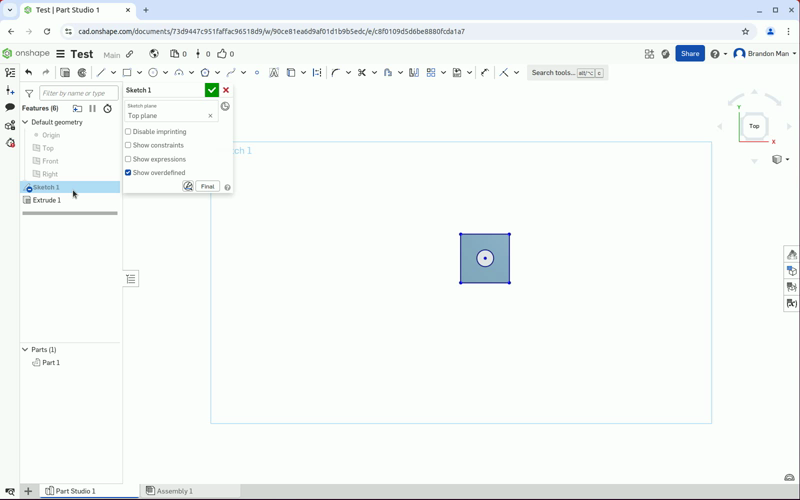
mouse_move(229, 92)
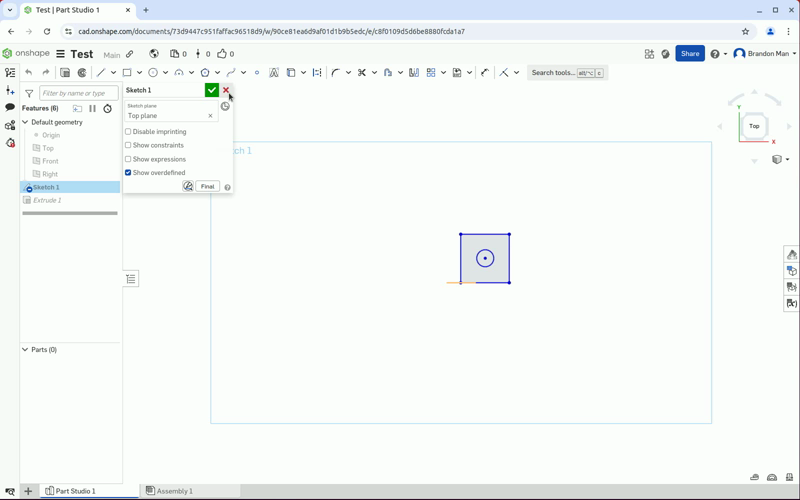
click(229, 92)
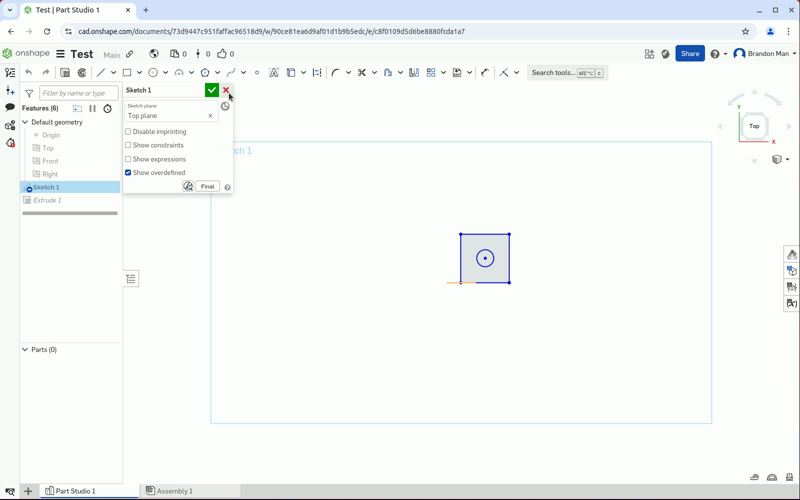
key(shift+s)
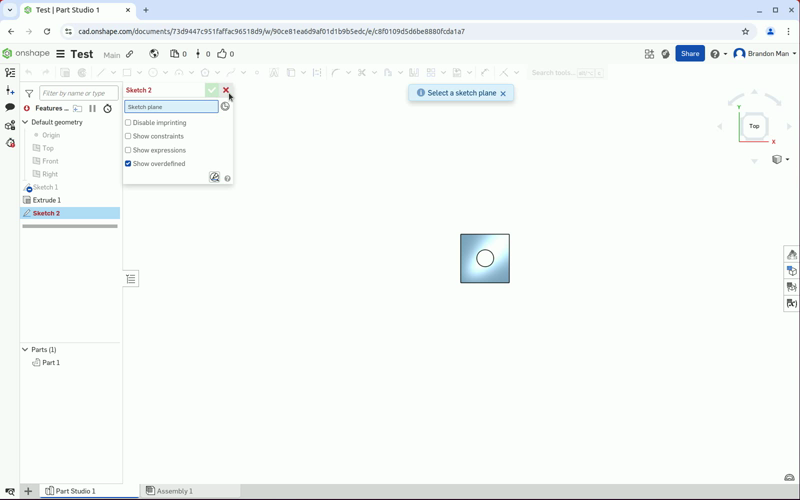
mouse_move(73, 150)
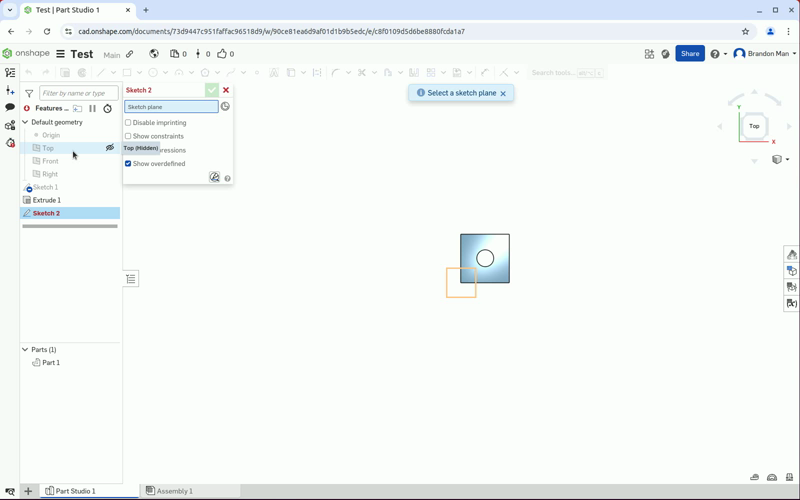
click(73, 150)
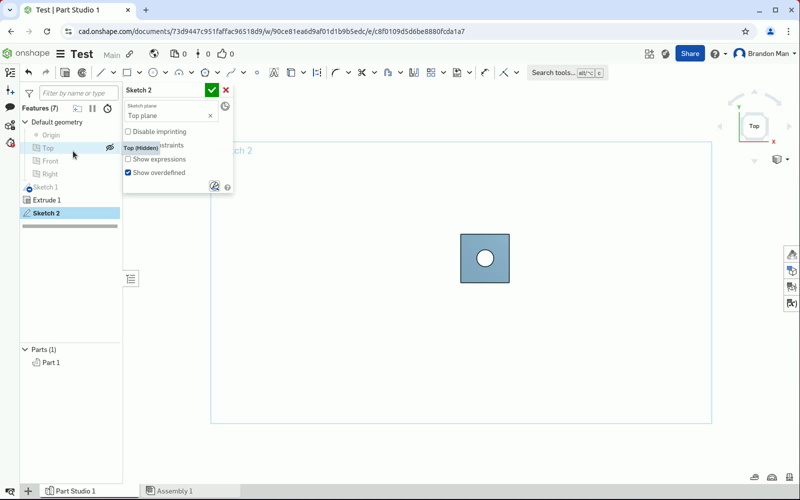
mouse_move(73, 352)
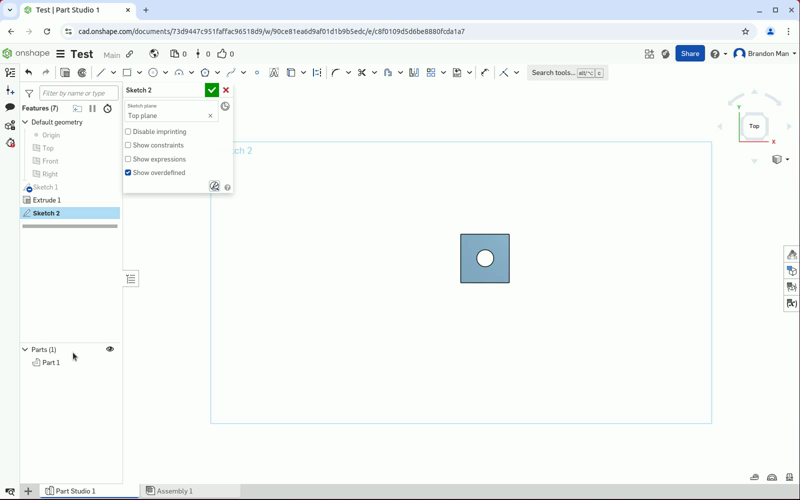
key(y)
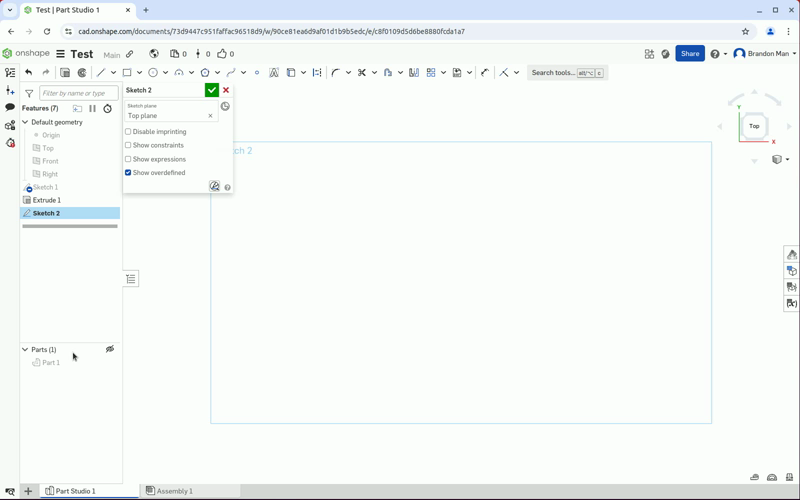
key(l)
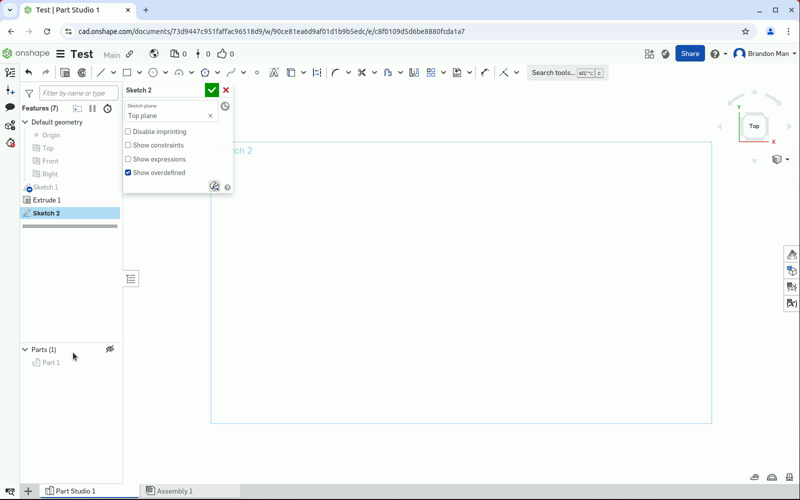
key_down(shift)
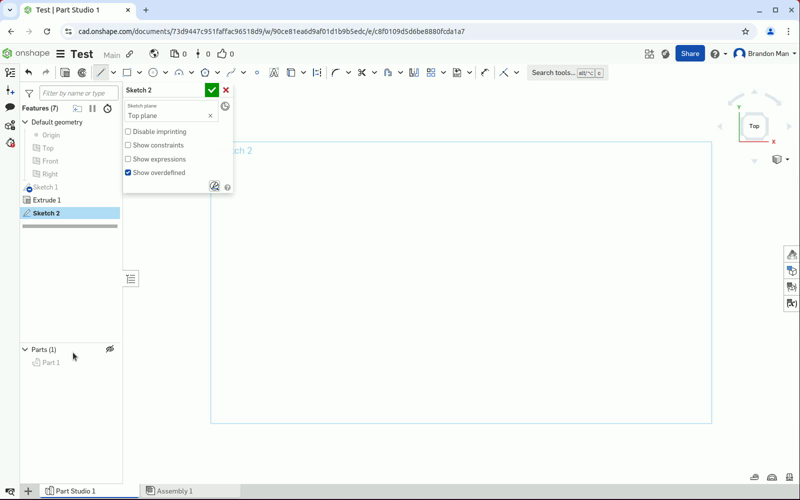
mouse_move(508, 282)
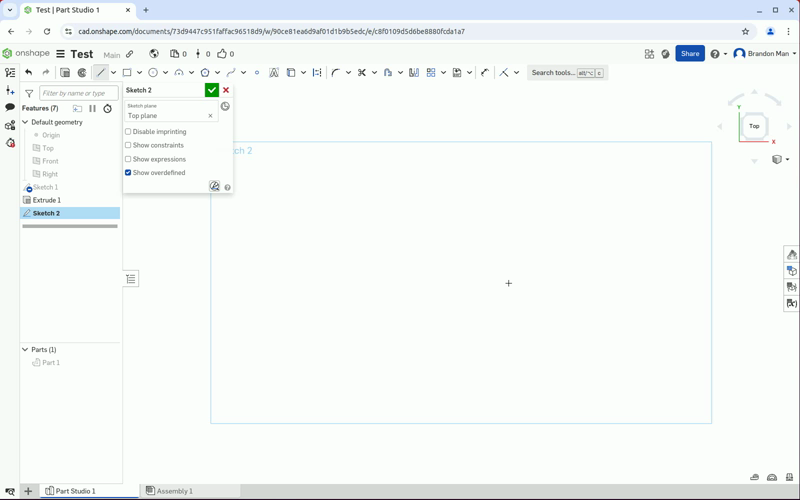
click(508, 282)
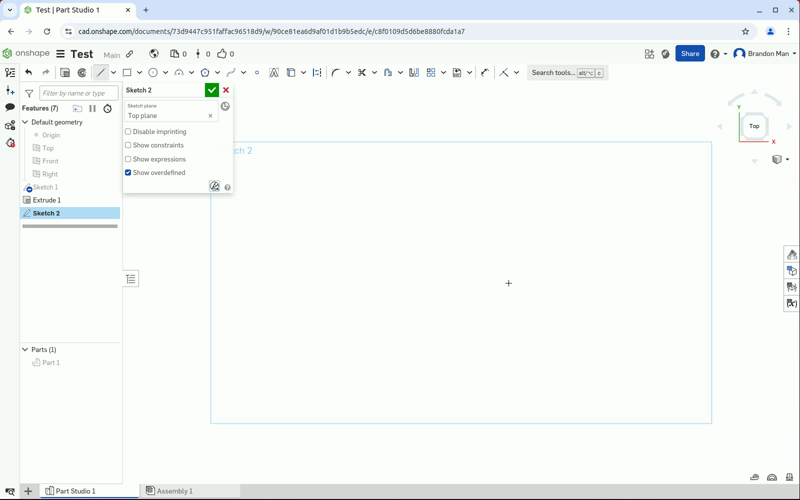
key_up(shift)
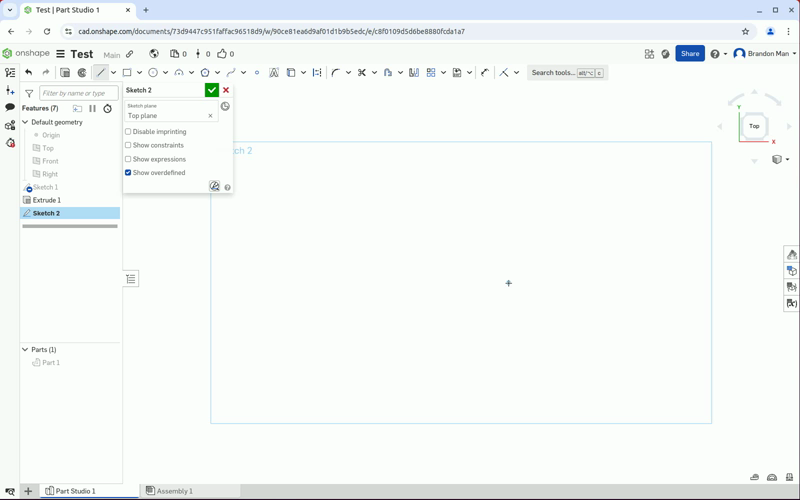
key_down(shift)
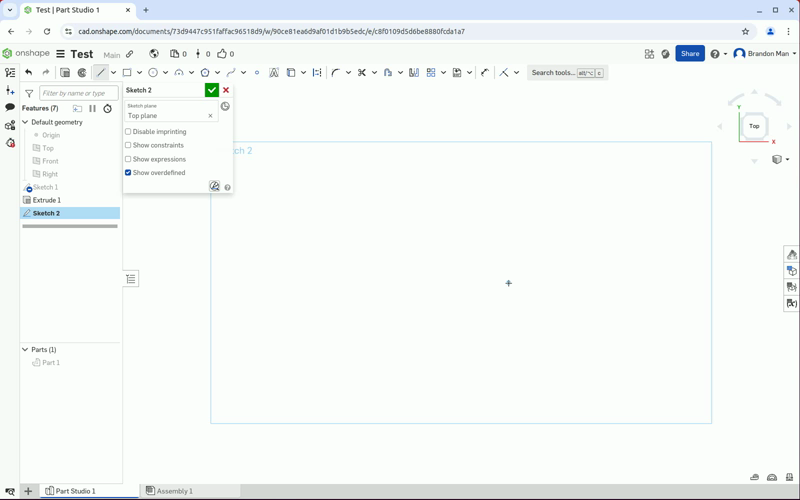
mouse_move(538, 282)
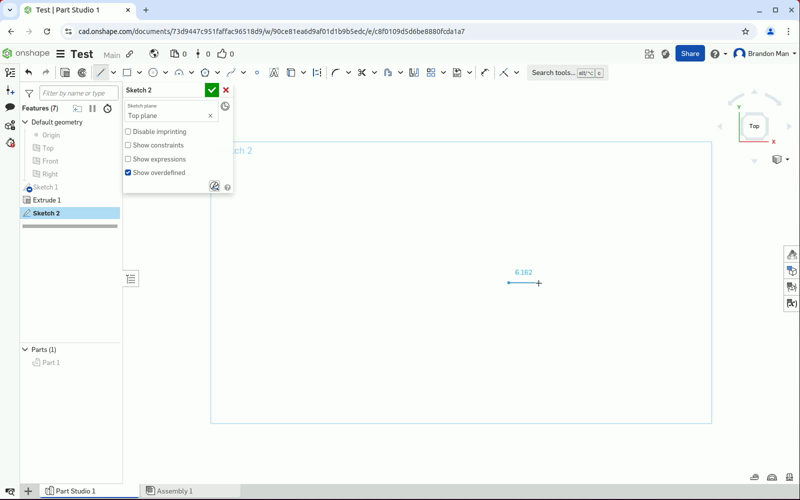
mouse_move(549, 282)
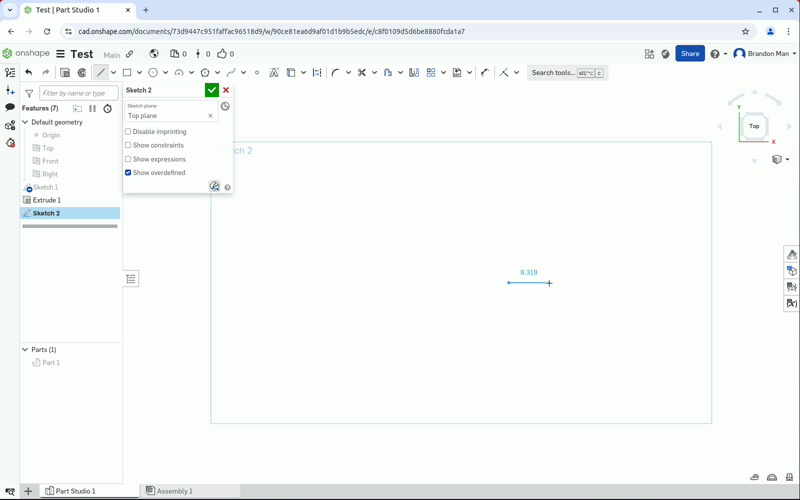
click(549, 282)
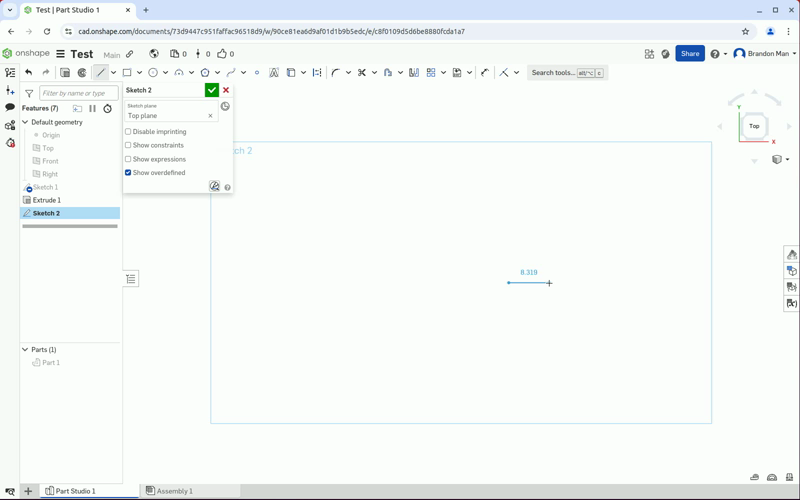
key_up(shift)
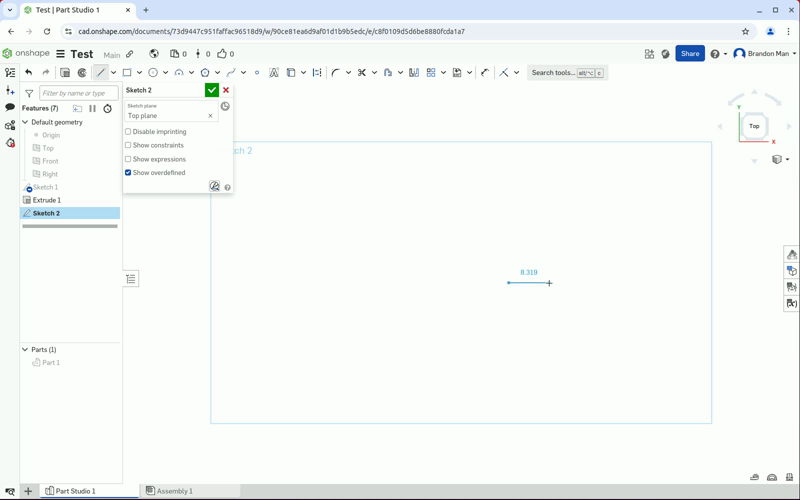
key(esc)
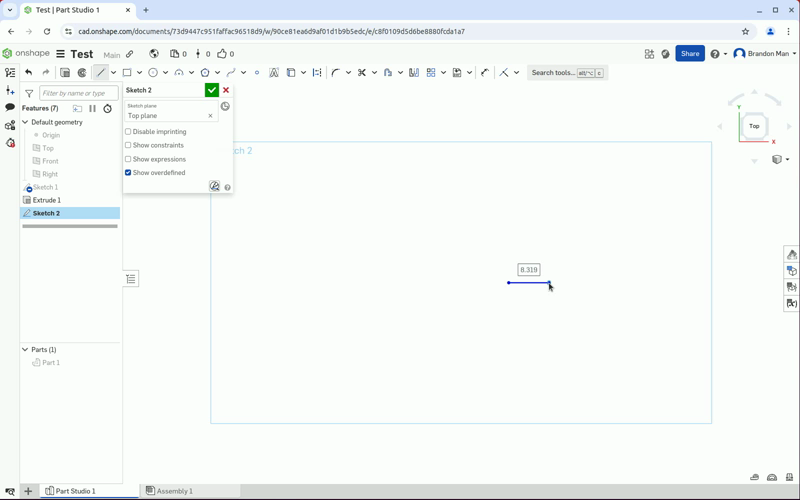
key(a)
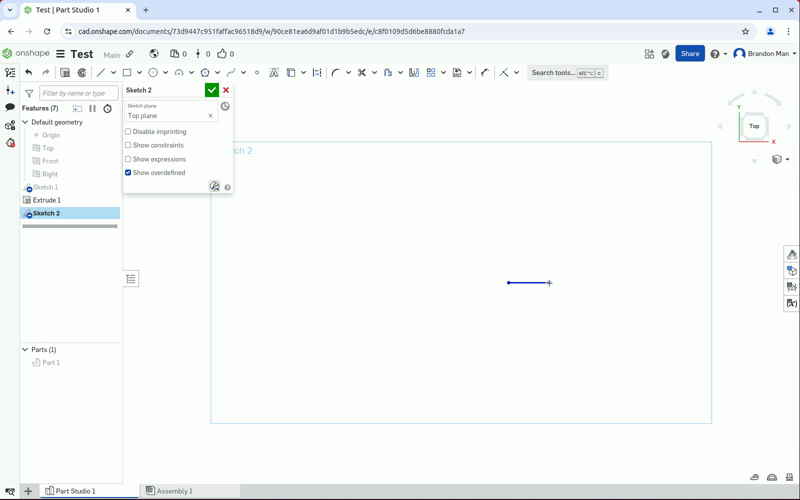
mouse_move(549, 282)
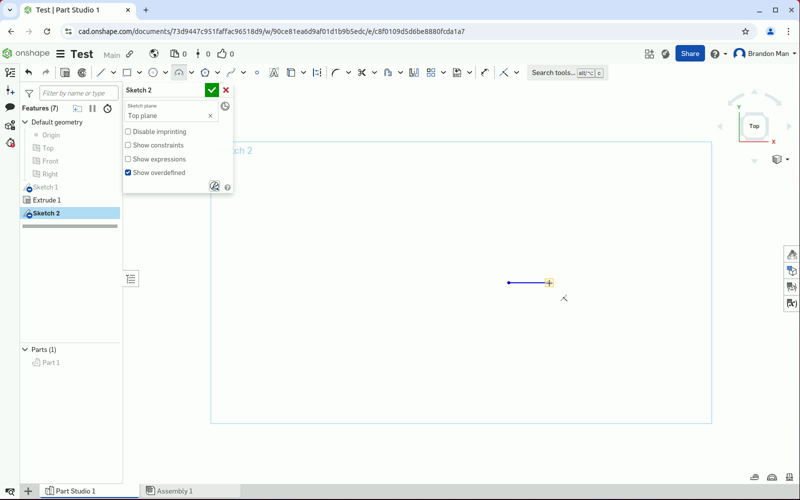
click(549, 282)
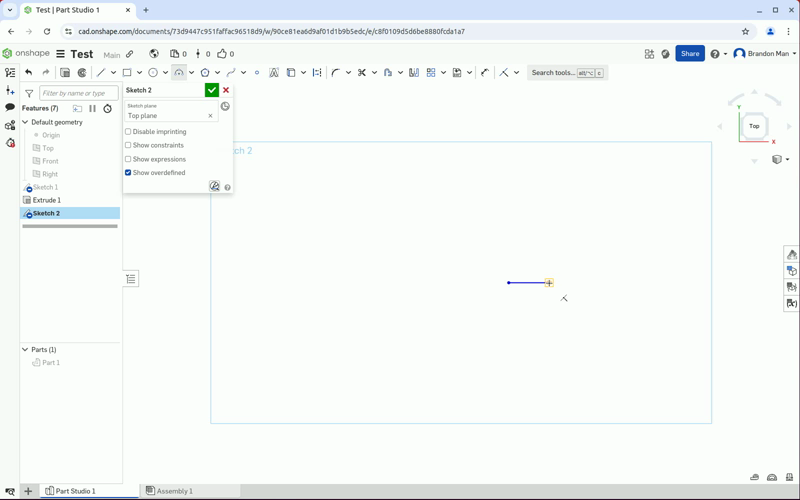
key_down(shift)
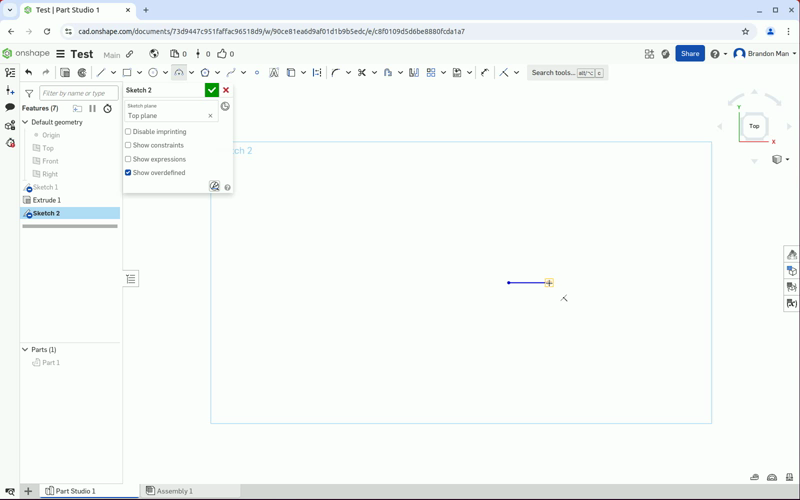
mouse_move(549, 234)
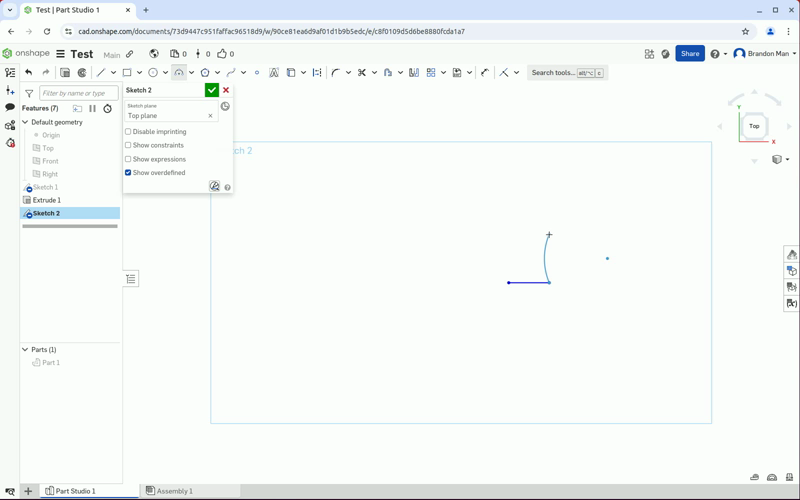
click(549, 234)
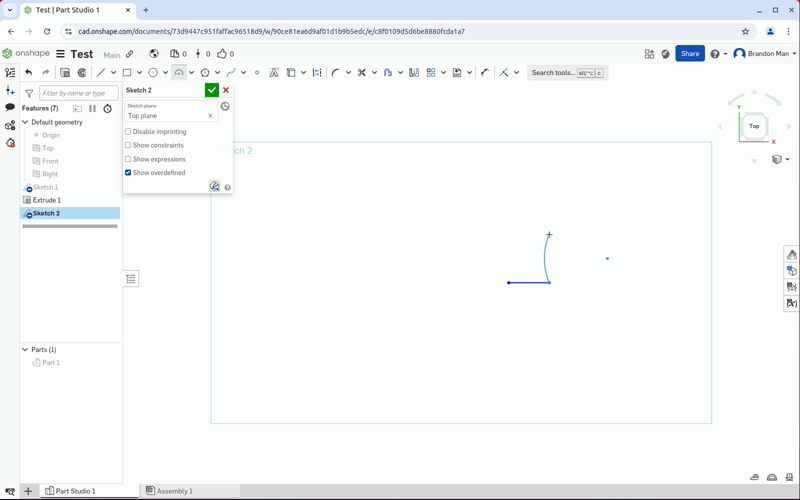
mouse_move(573, 258)
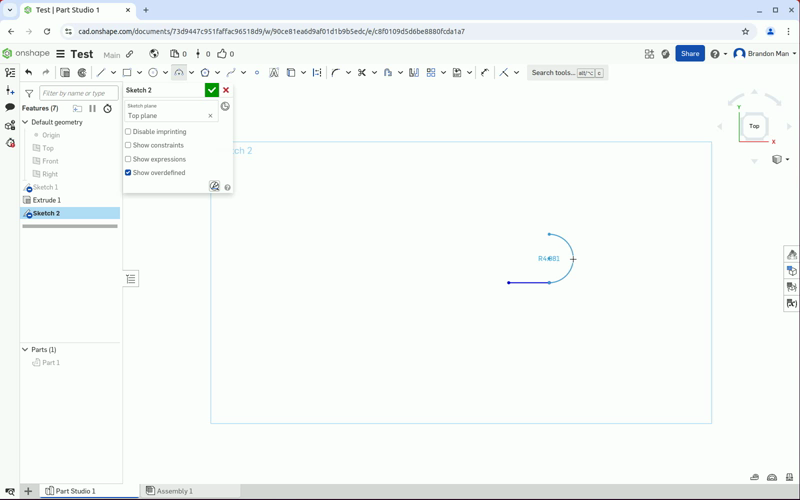
click(573, 258)
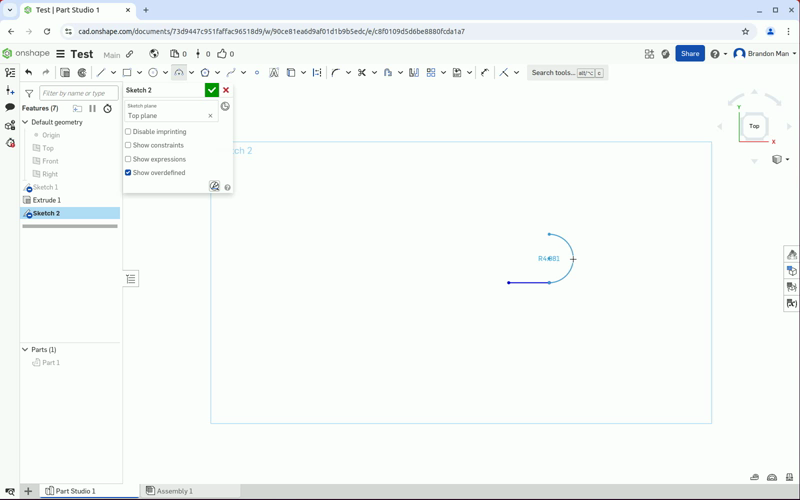
key_up(shift)
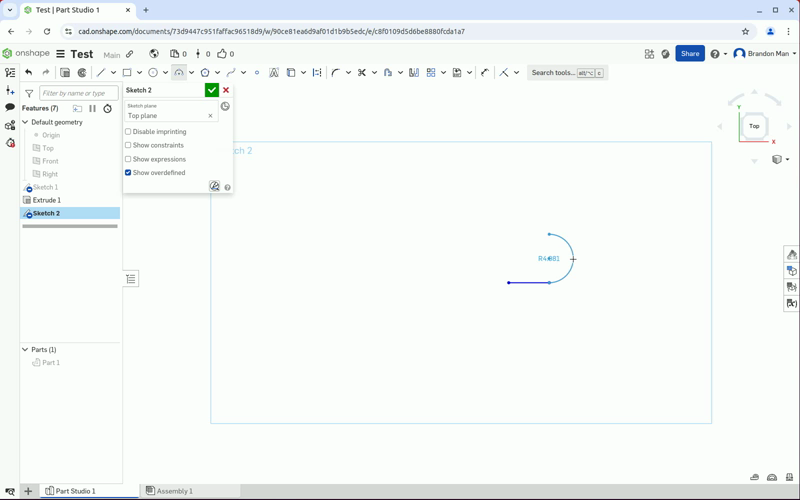
key(esc)
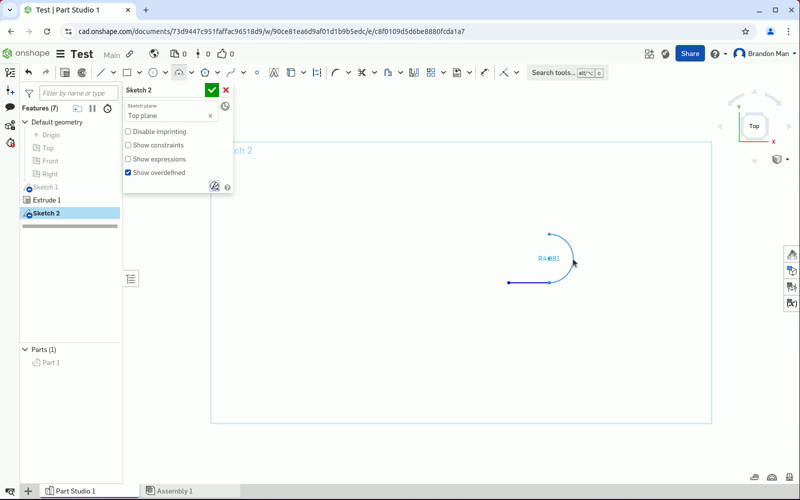
key(l)
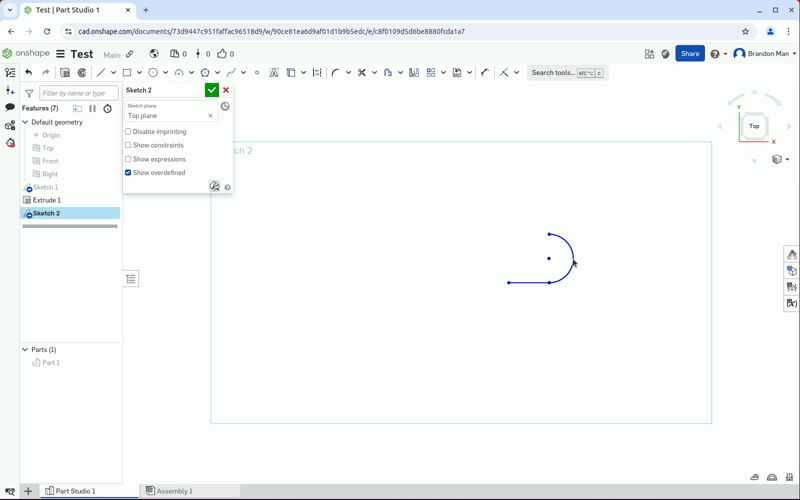
mouse_move(549, 234)
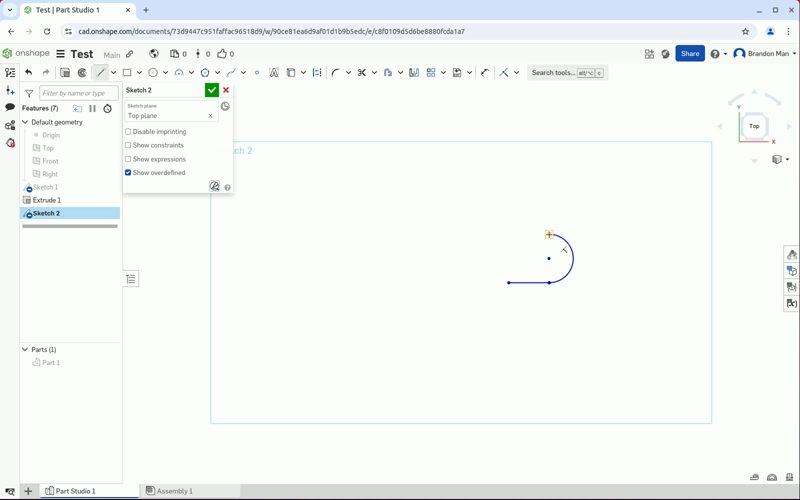
click(549, 234)
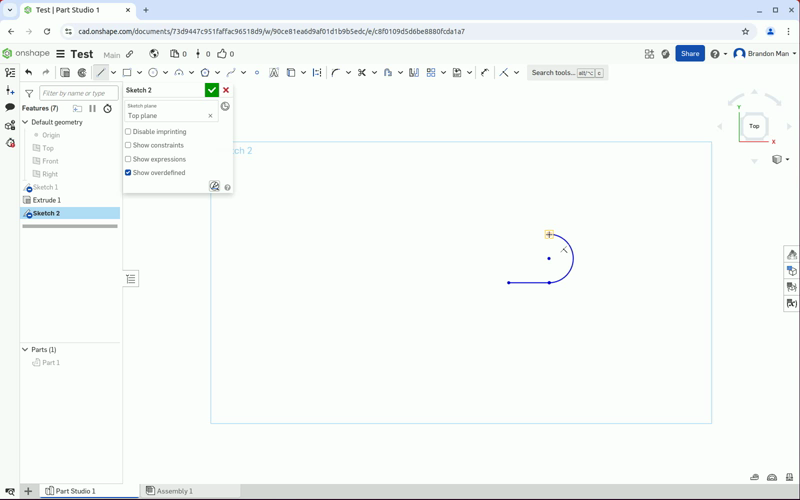
key_down(shift)
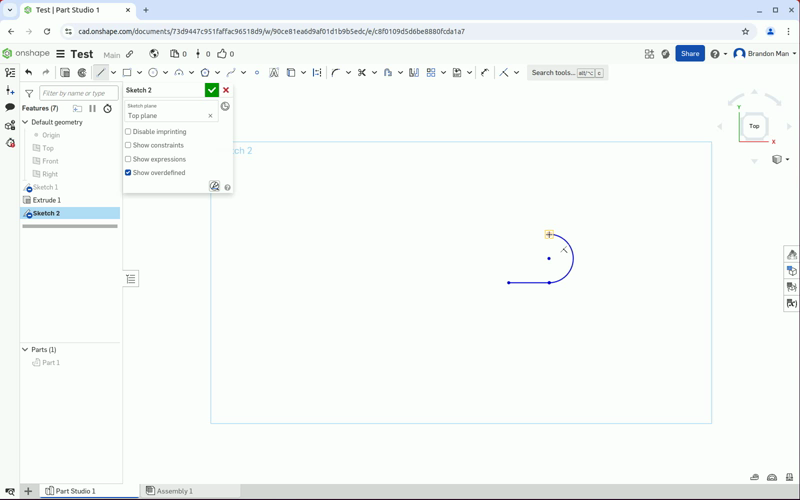
mouse_move(579, 234)
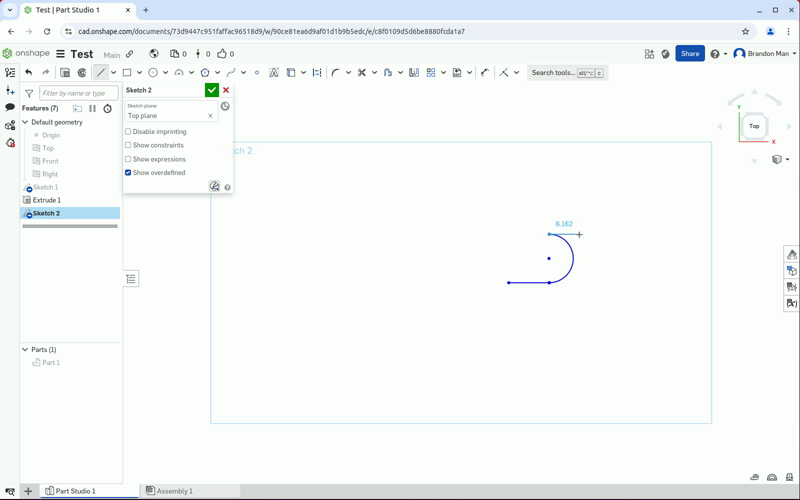
mouse_move(508, 234)
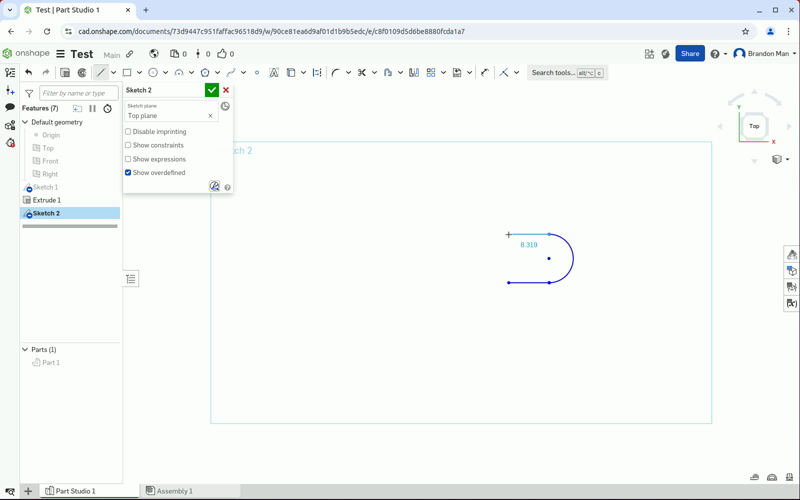
click(508, 234)
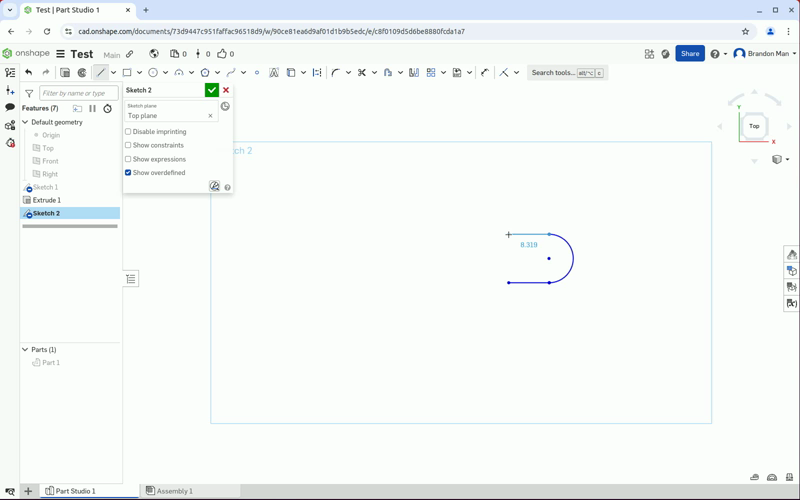
key_up(shift)
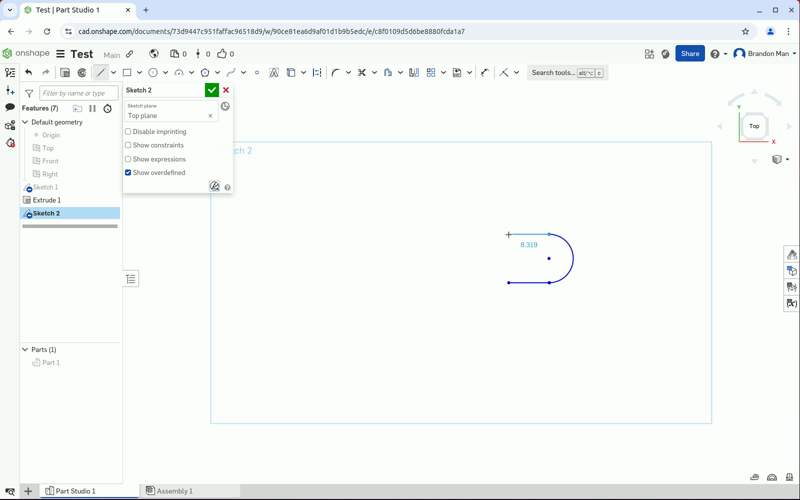
mouse_move(538, 234)
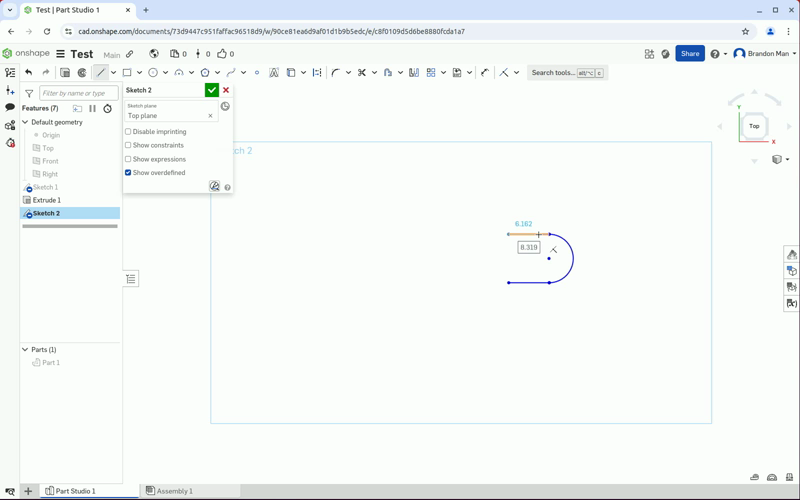
key_down(shift)
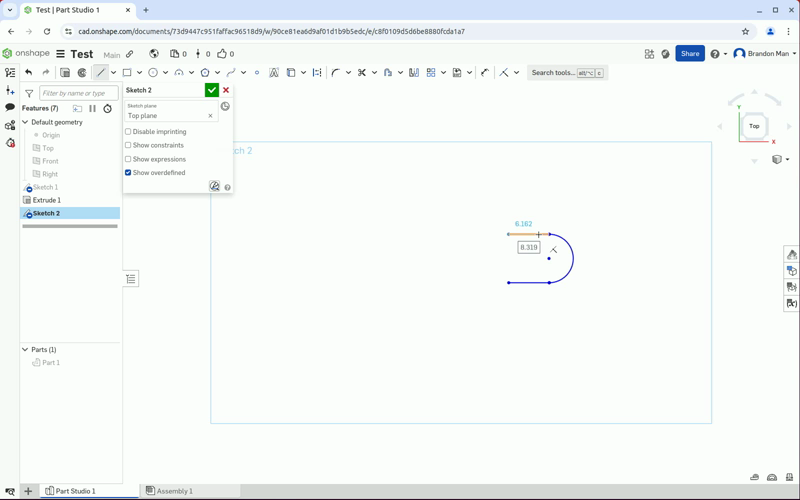
mouse_move(508, 282)
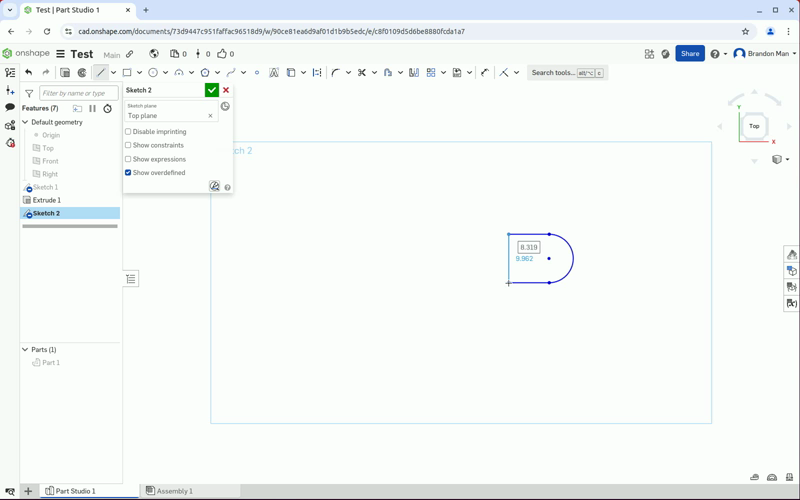
key_up(shift)
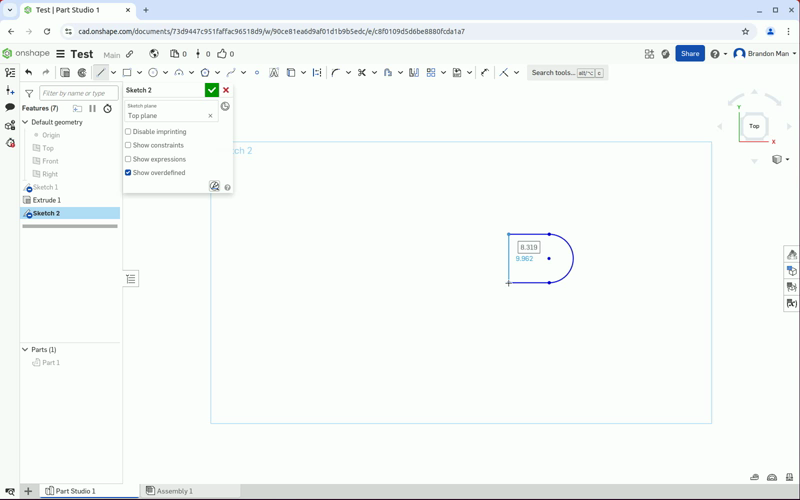
click(508, 282)
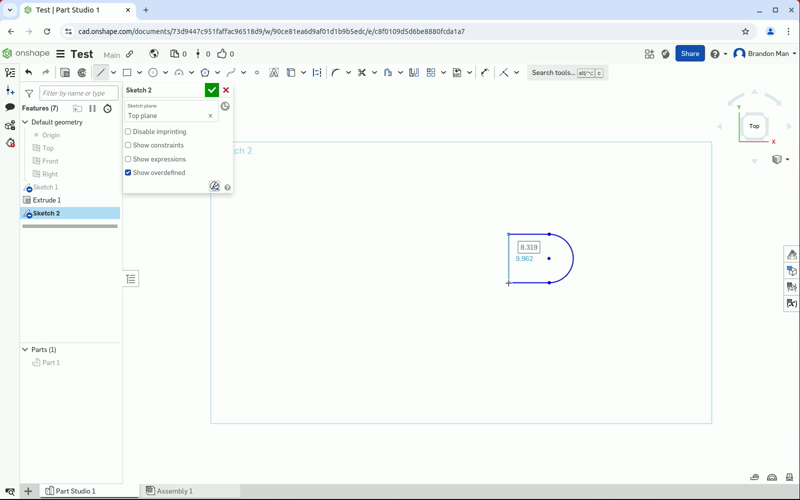
key(esc)
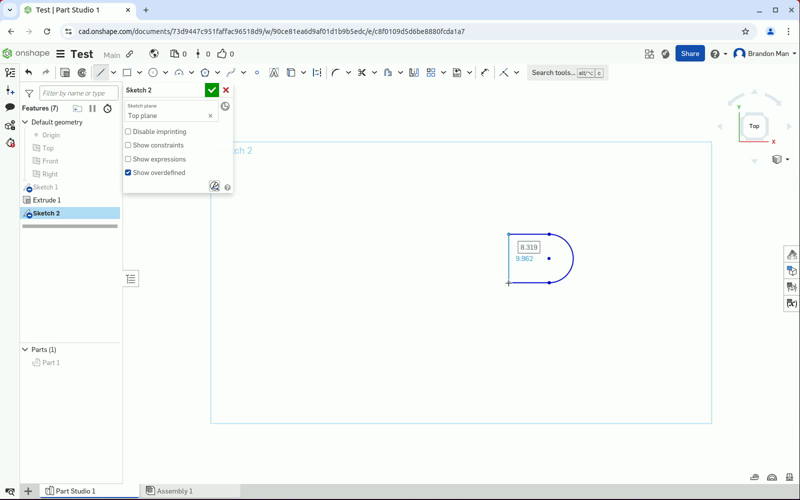
key(c)
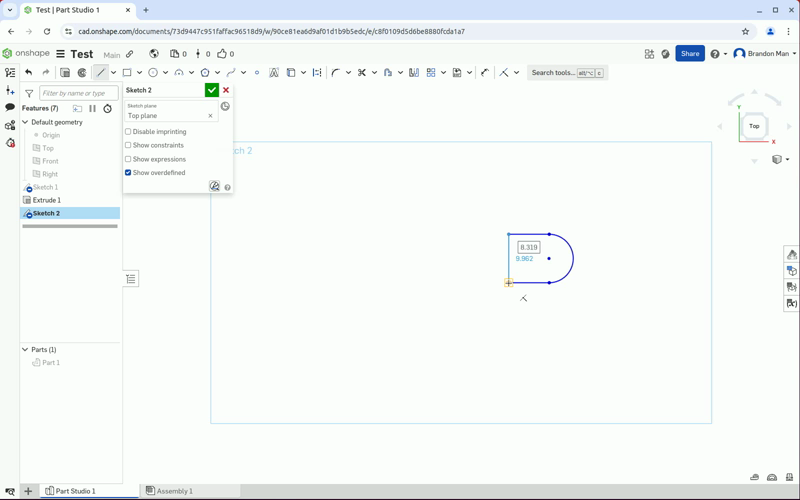
key_down(shift)
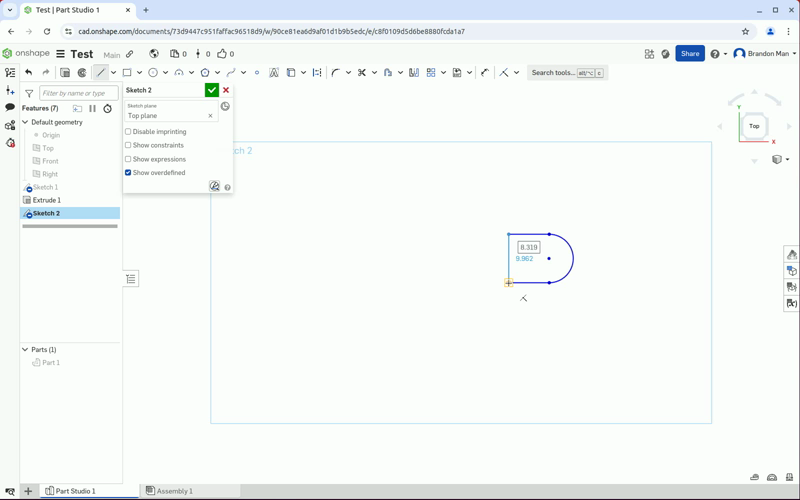
mouse_move(525, 266)
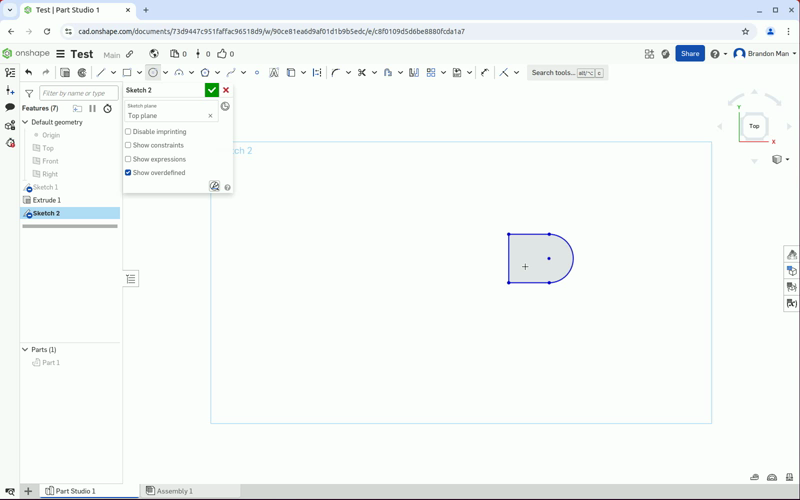
click(525, 266)
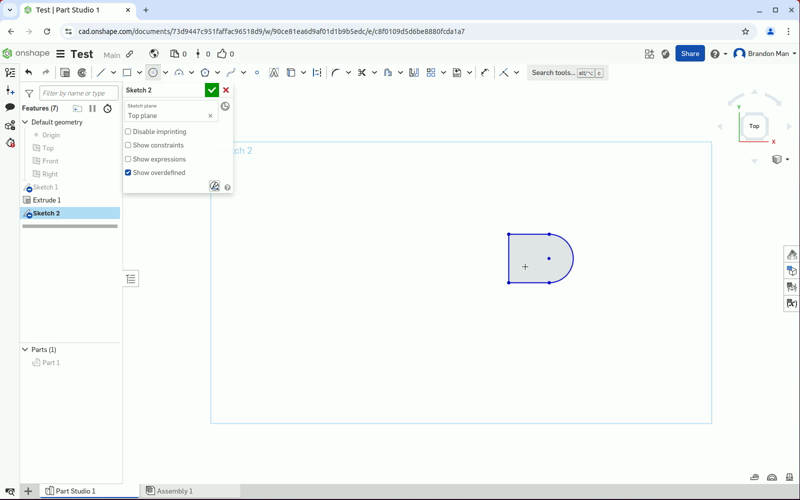
key_up(shift)
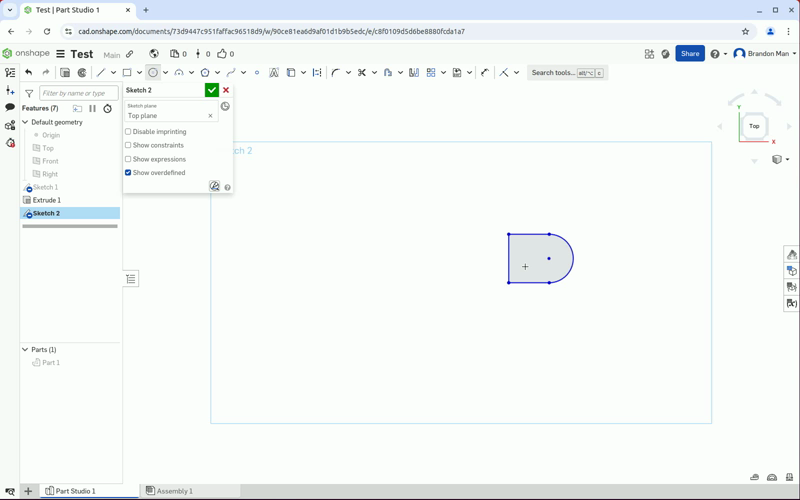
mouse_move(529, 266)
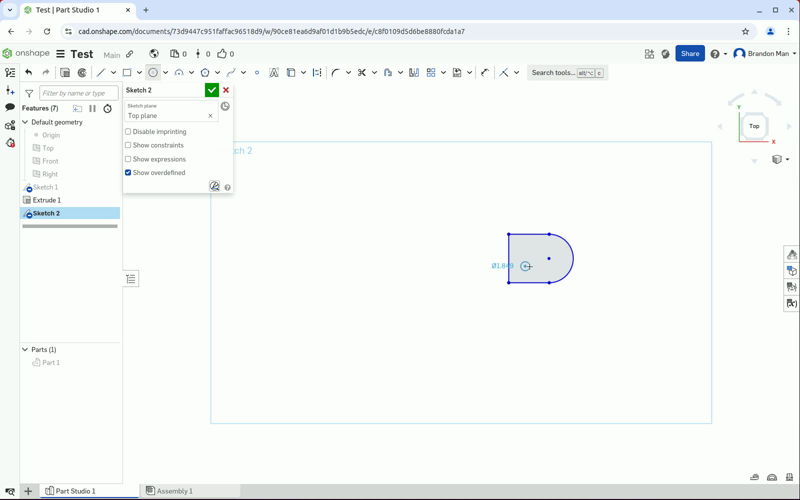
click(529, 266)
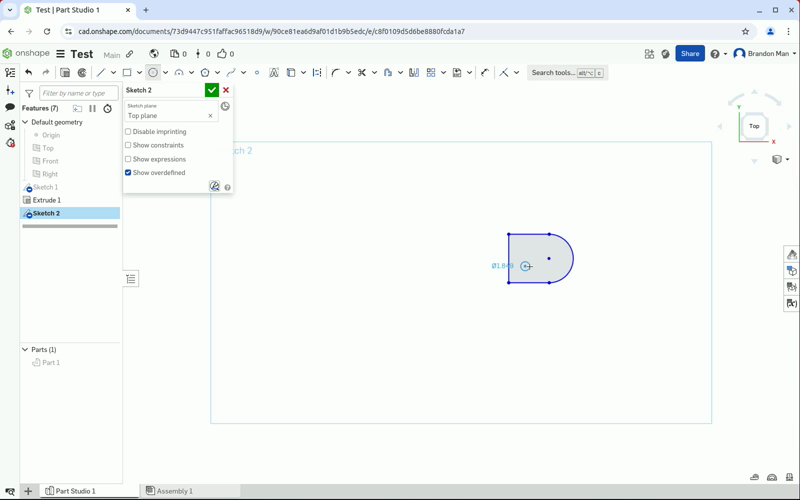
key(esc)
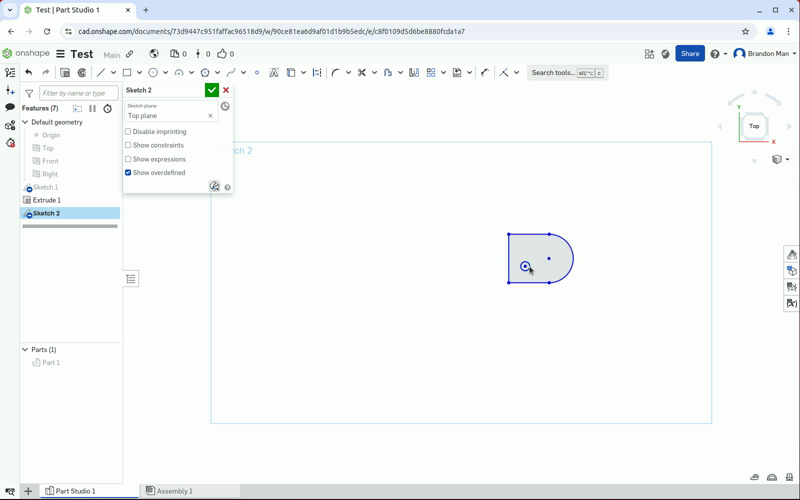
key(c)
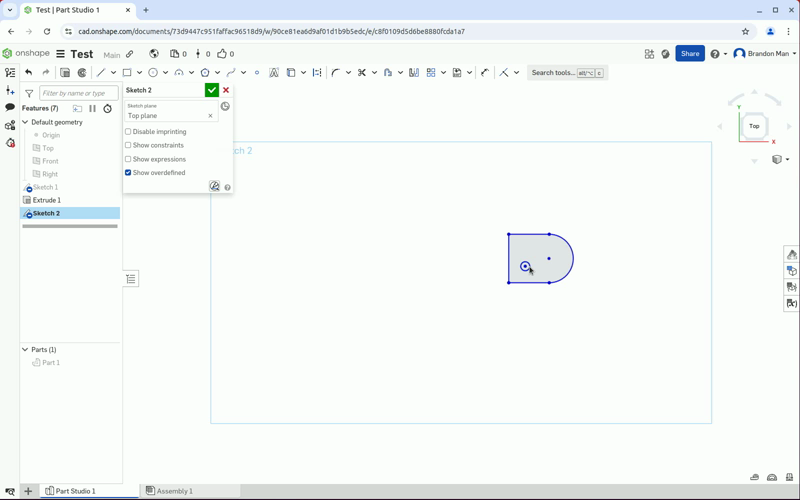
key_down(shift)
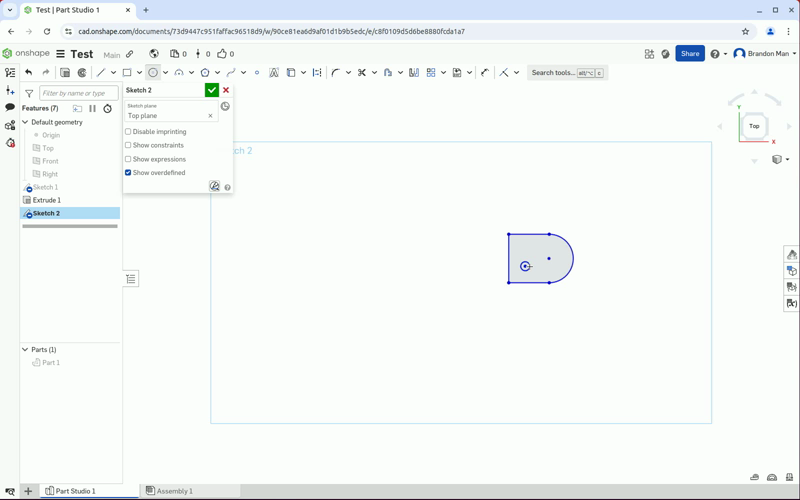
mouse_move(525, 250)
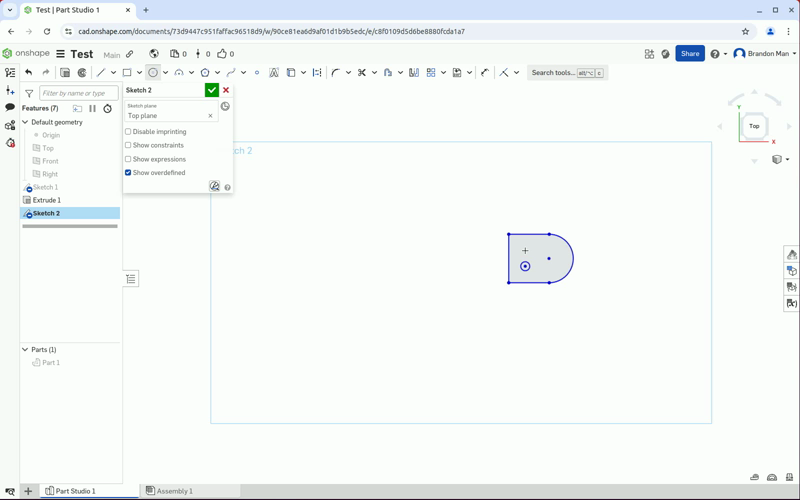
click(525, 250)
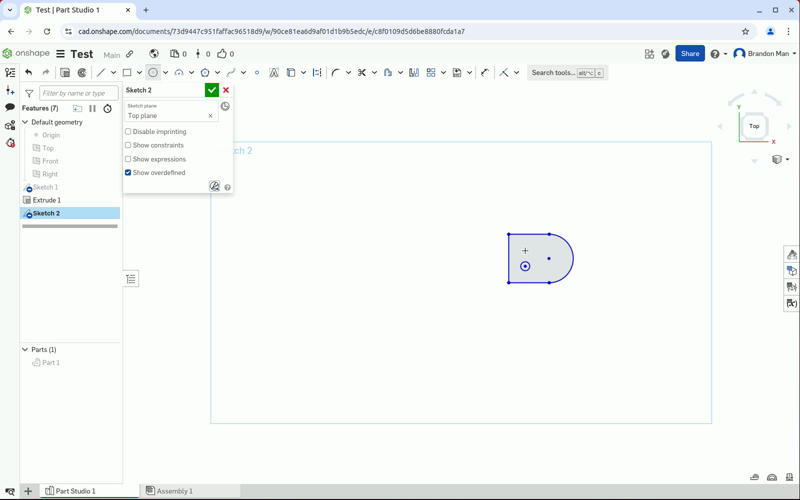
key_up(shift)
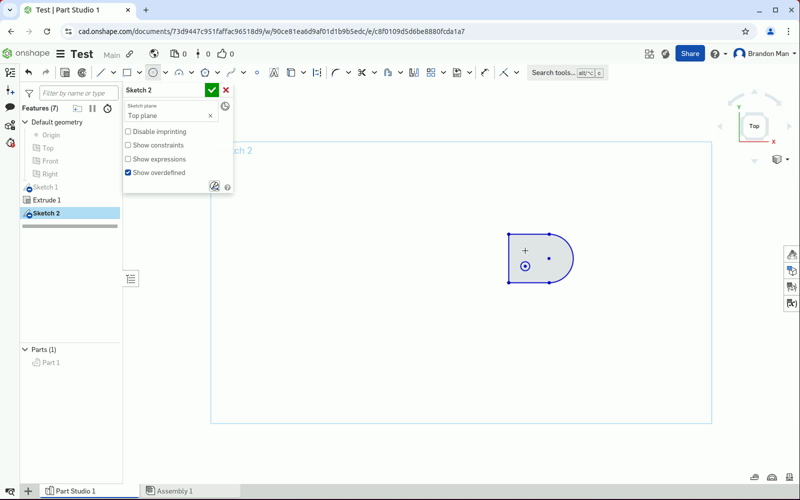
mouse_move(529, 250)
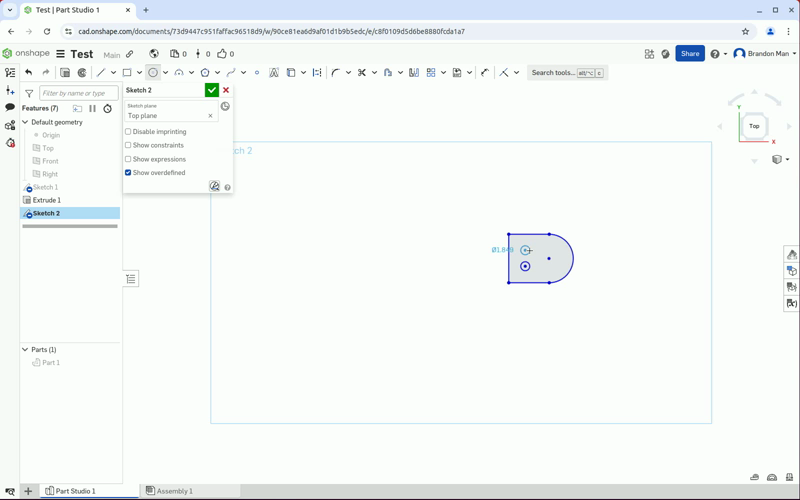
click(529, 250)
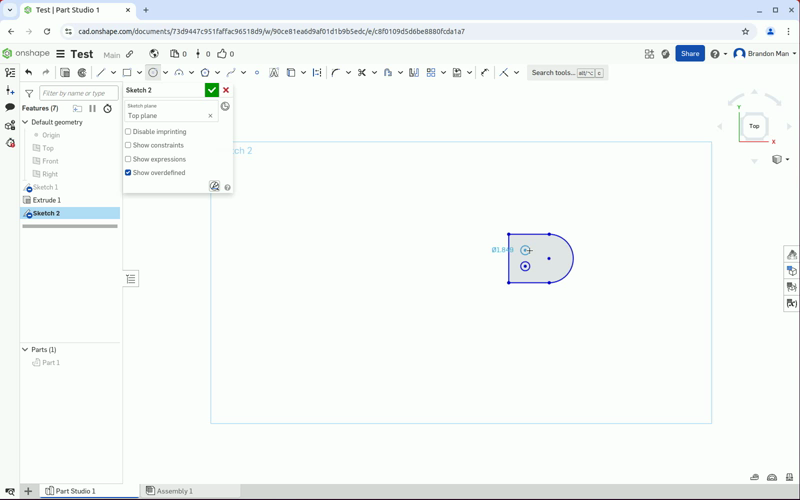
key(esc)
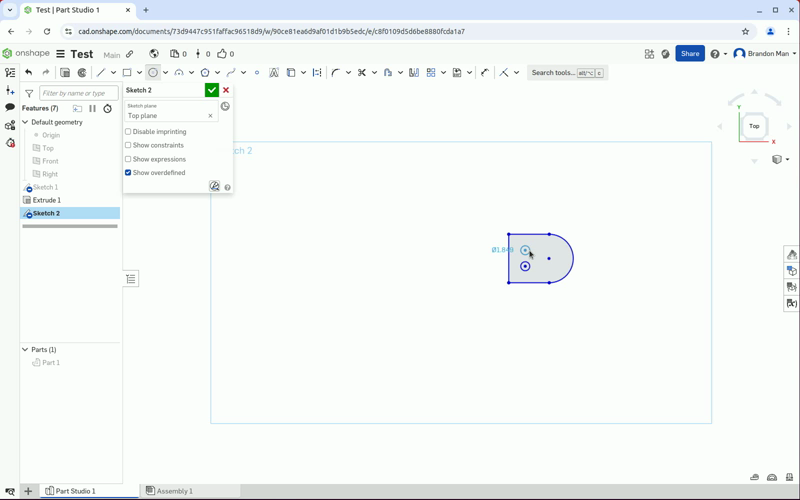
key(c)
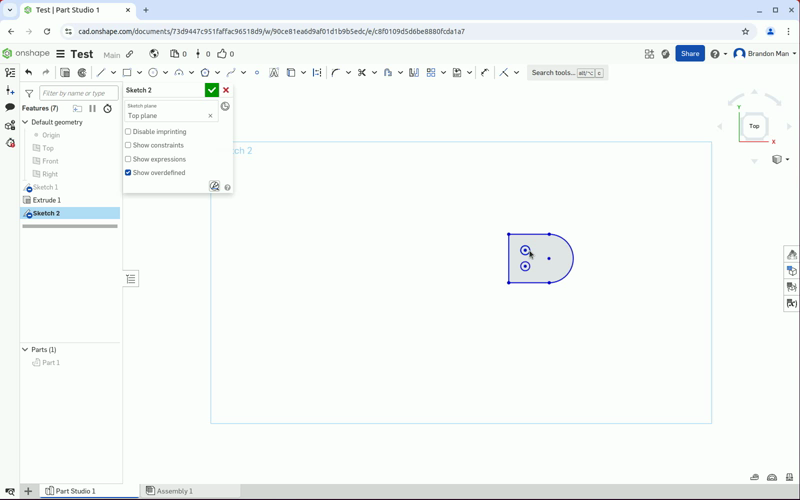
key_down(shift)
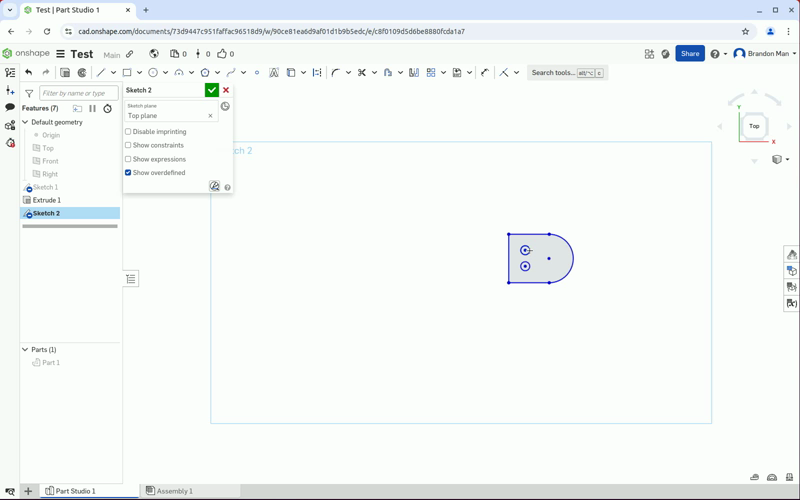
mouse_move(549, 266)
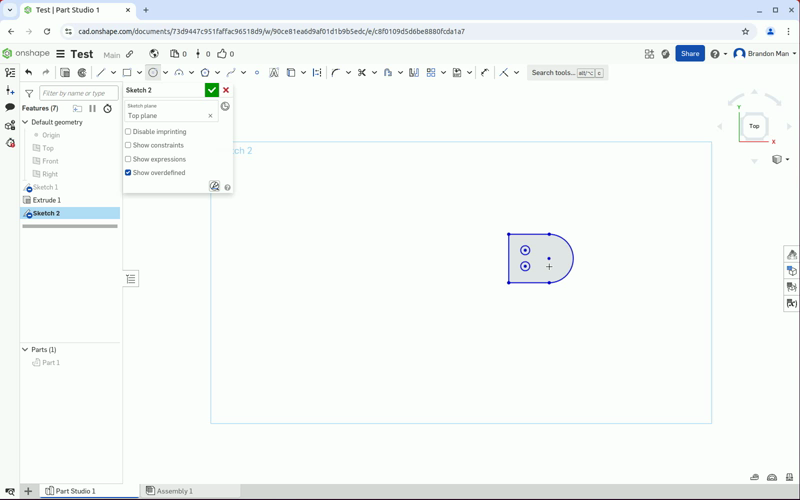
click(549, 266)
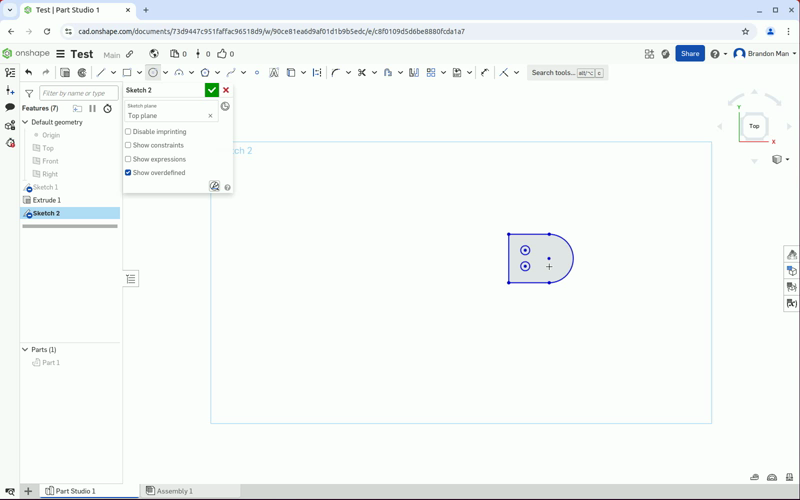
key_up(shift)
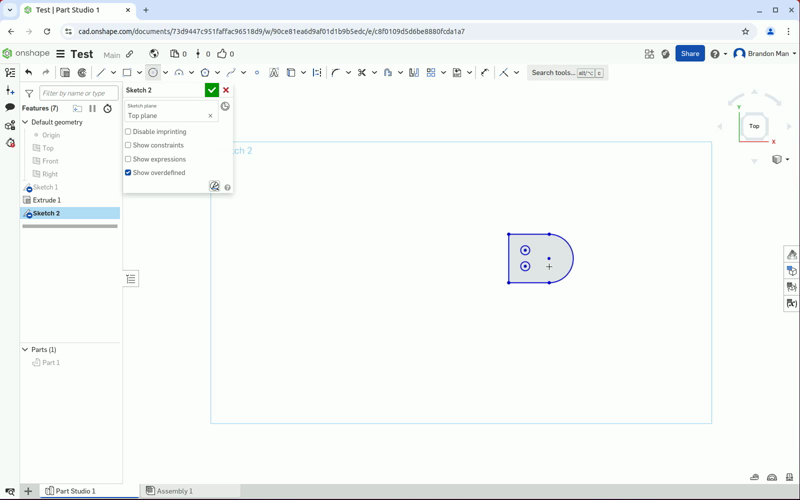
mouse_move(553, 266)
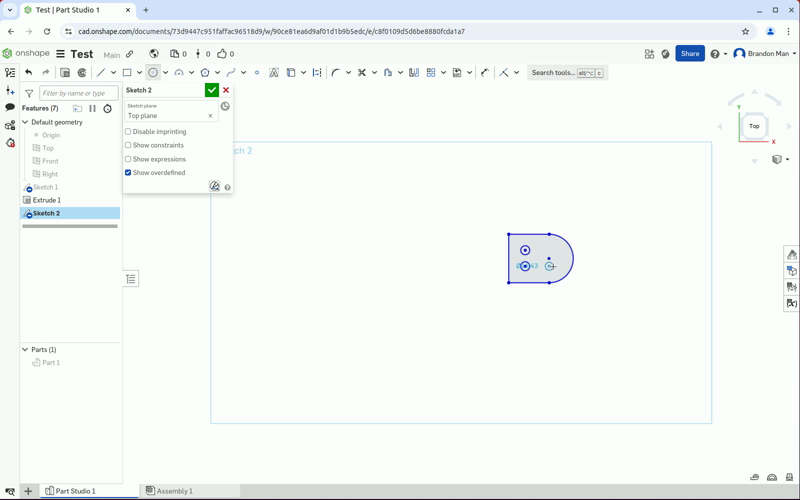
click(553, 266)
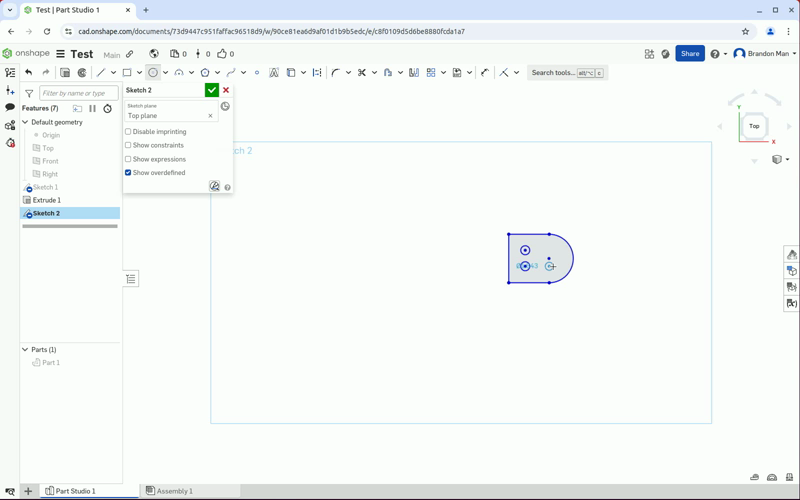
key(esc)
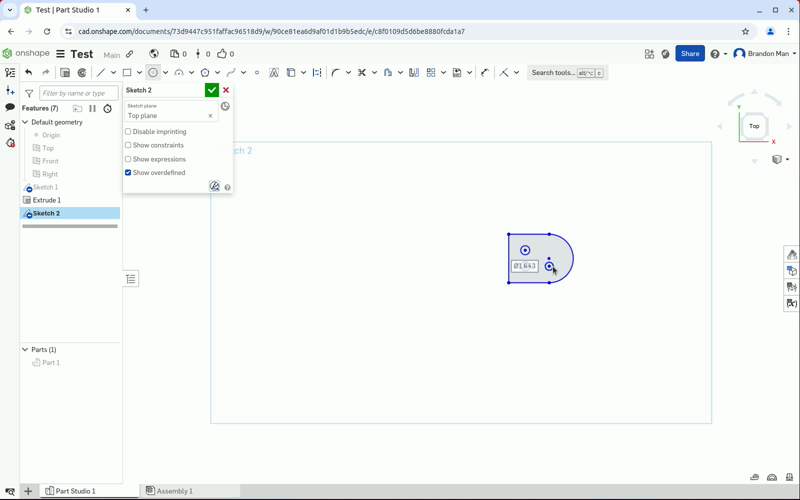
key(c)
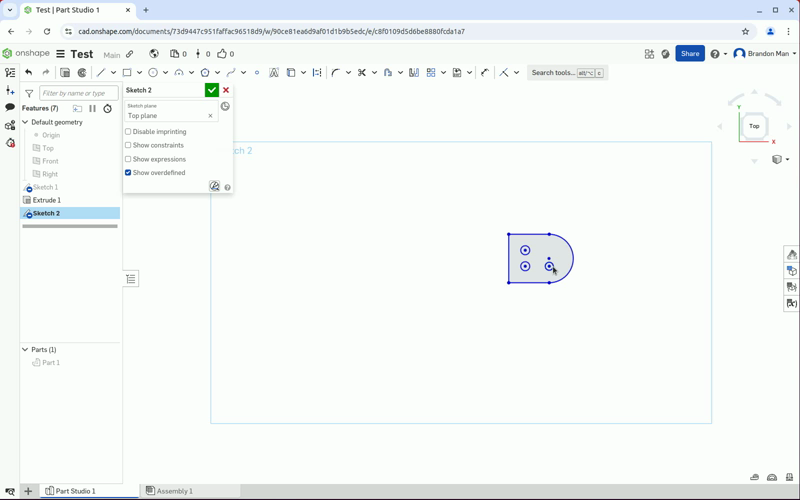
key_down(shift)
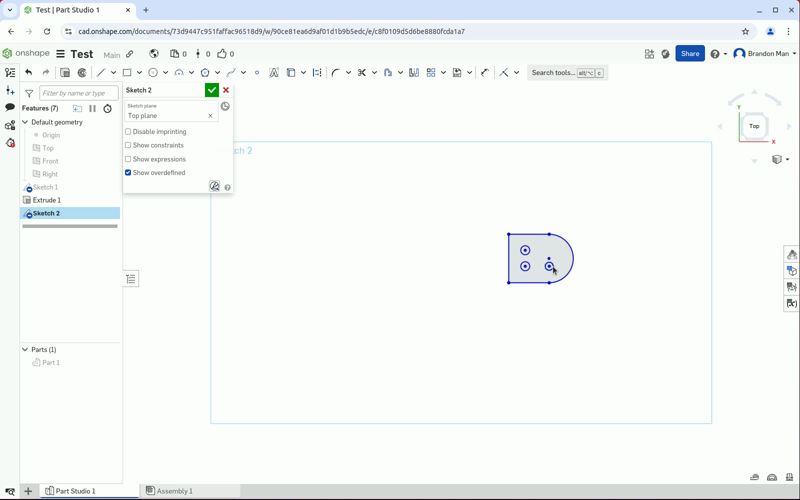
mouse_move(549, 250)
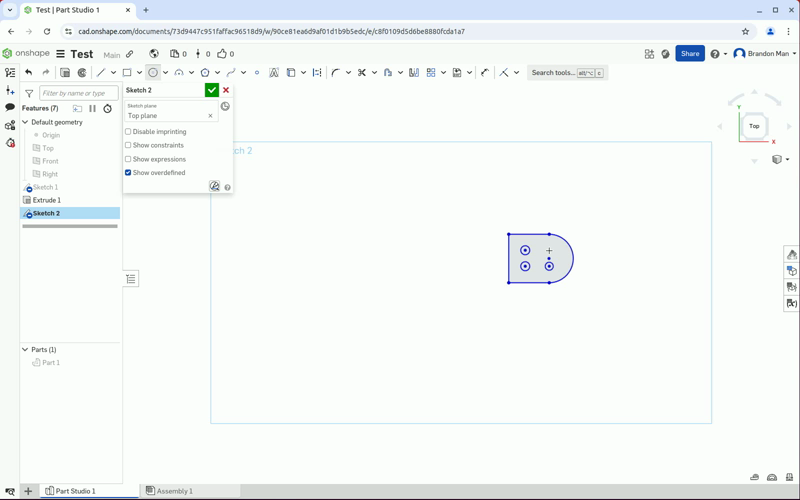
click(549, 250)
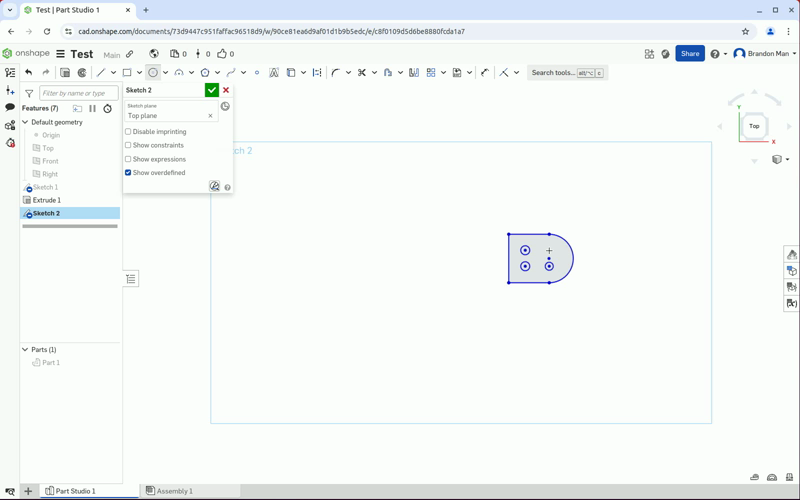
key_up(shift)
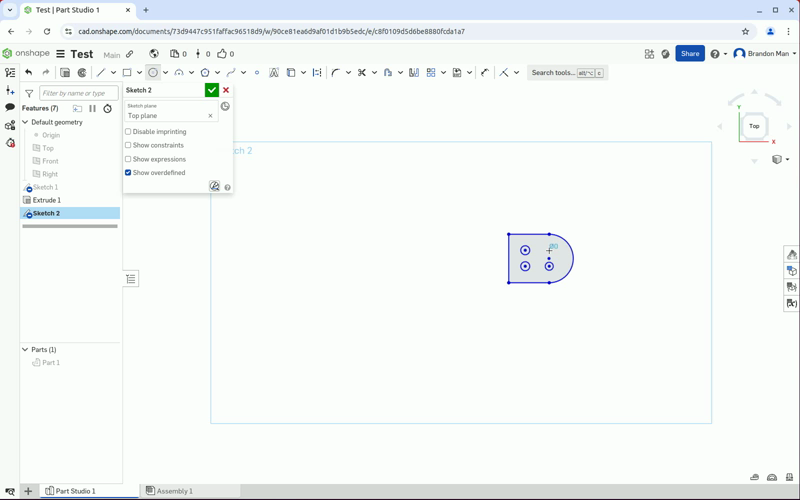
mouse_move(553, 250)
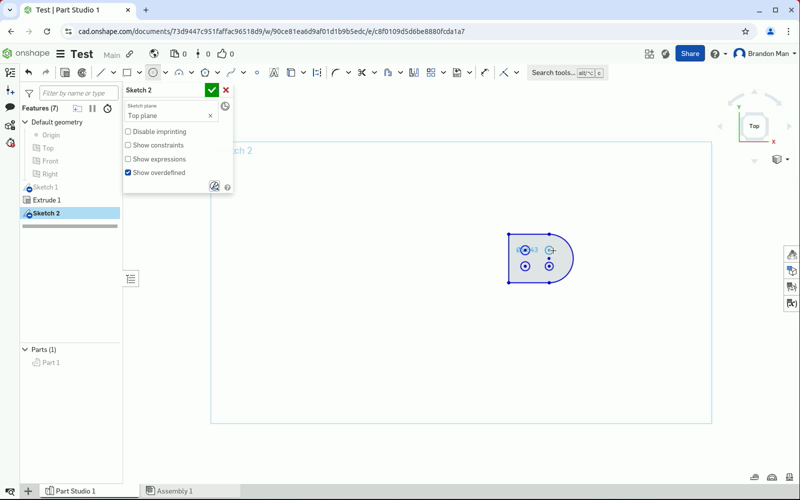
click(553, 250)
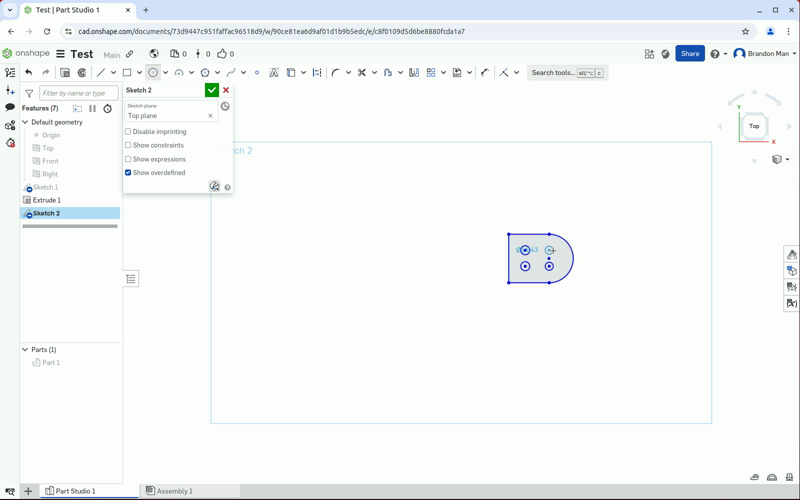
key(esc)
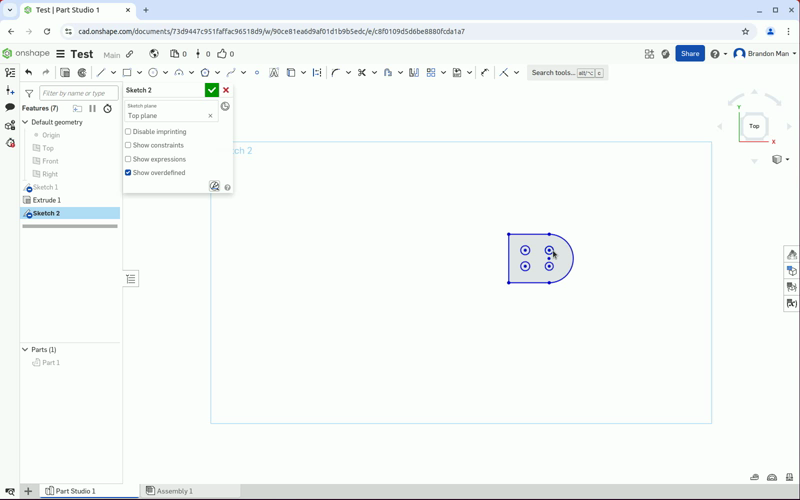
mouse_move(539, 247)
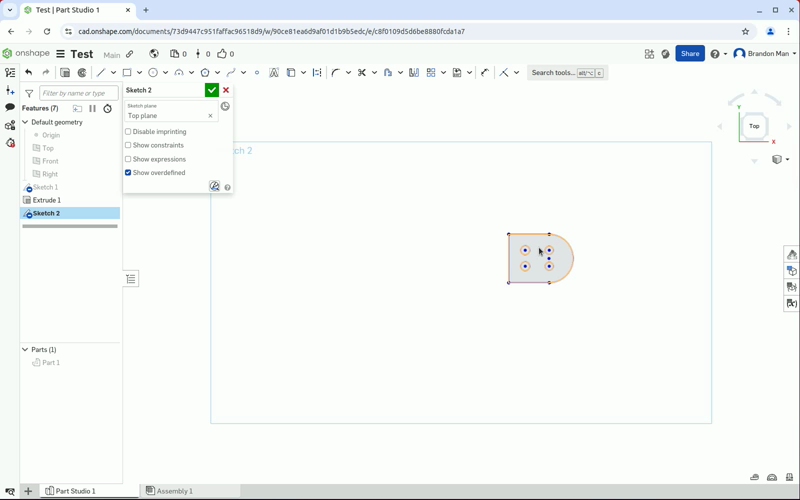
click(539, 247)
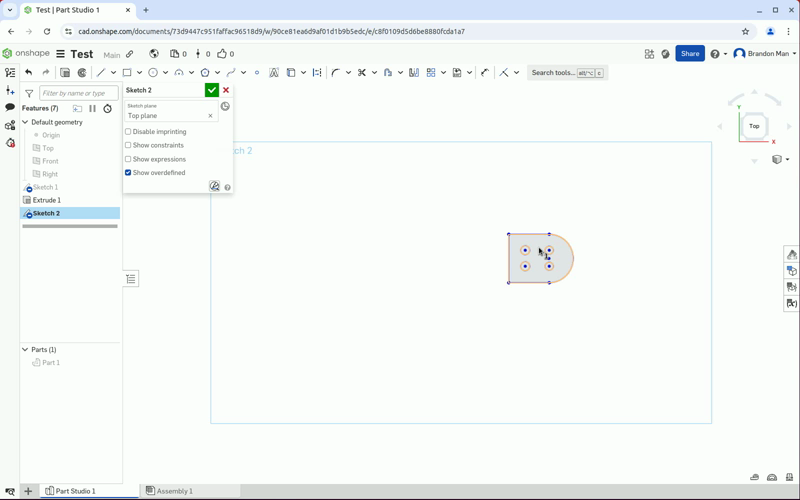
mouse_move(73, 352)
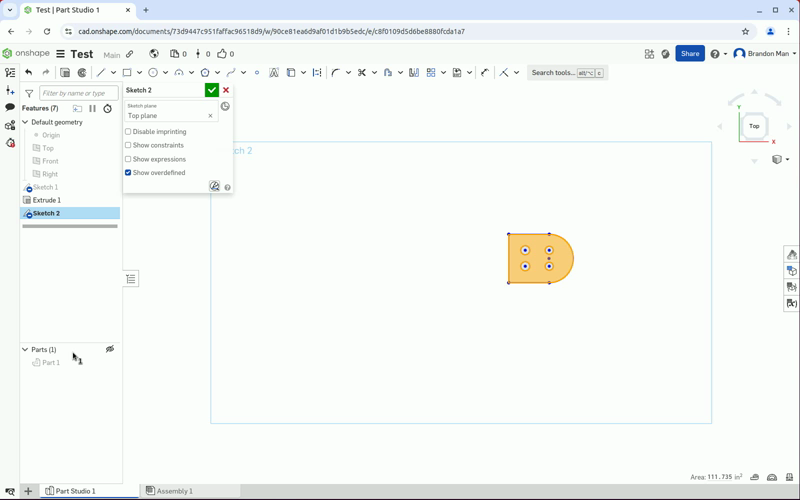
key(shift+y)
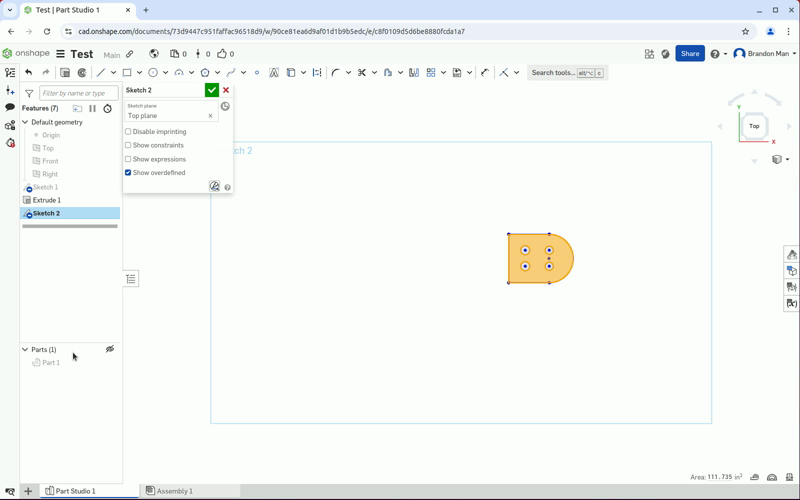
key(shift+e)
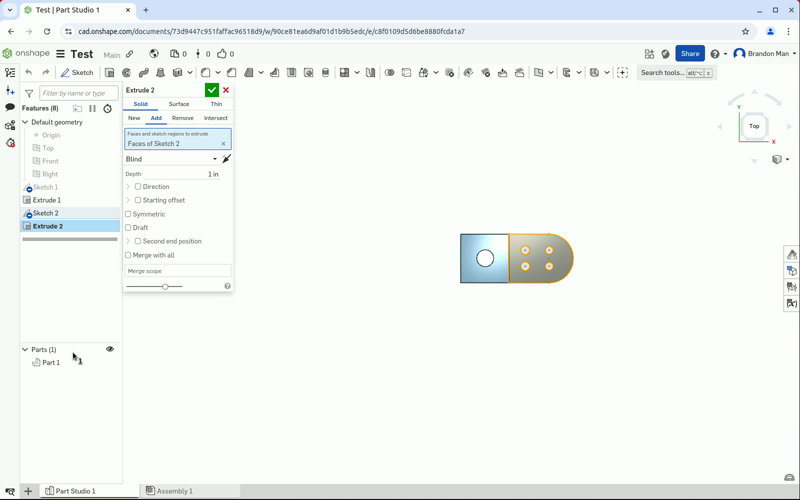
mouse_move(143, 106)
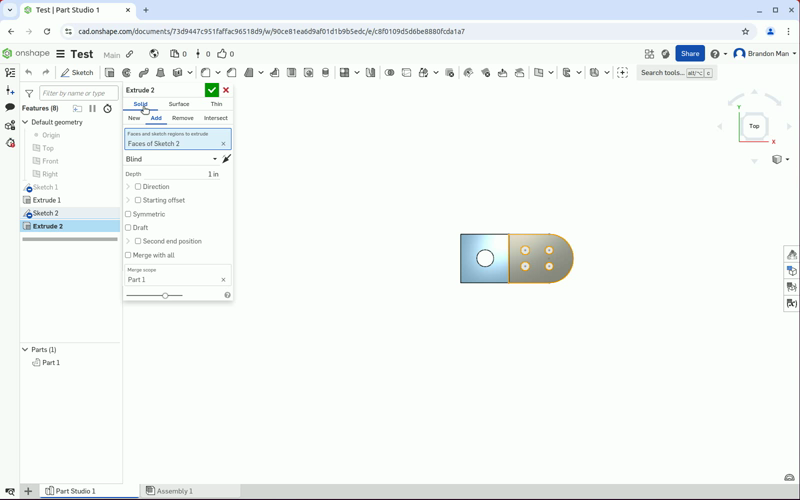
click(143, 106)
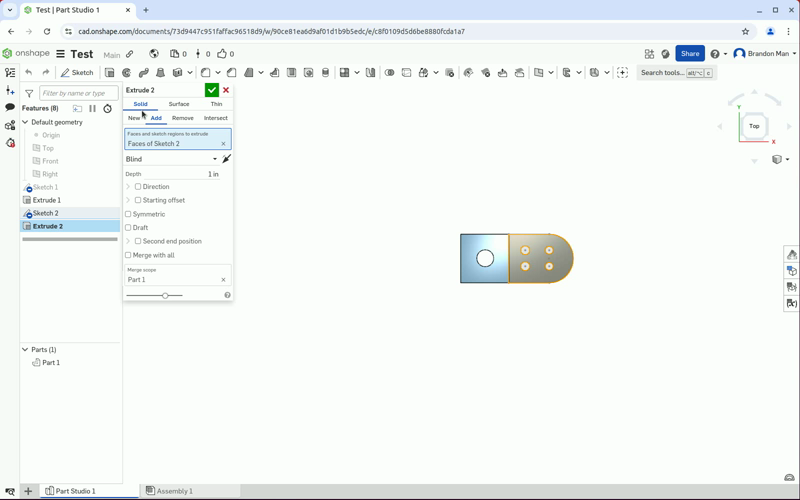
mouse_move(137, 120)
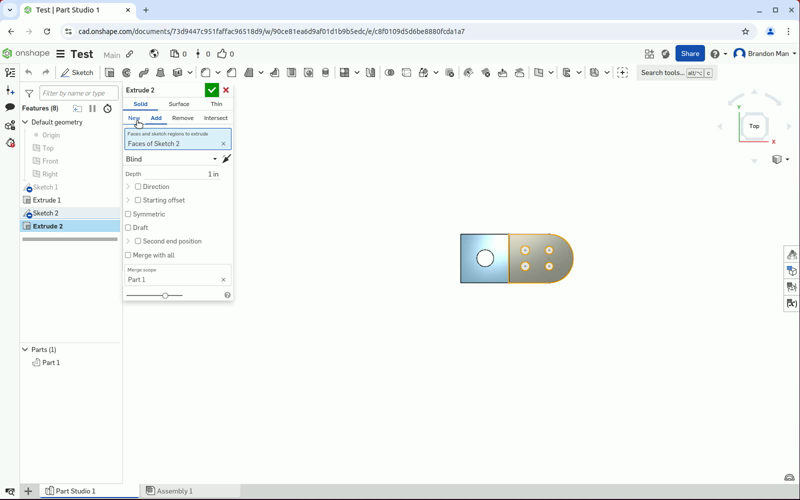
click(137, 120)
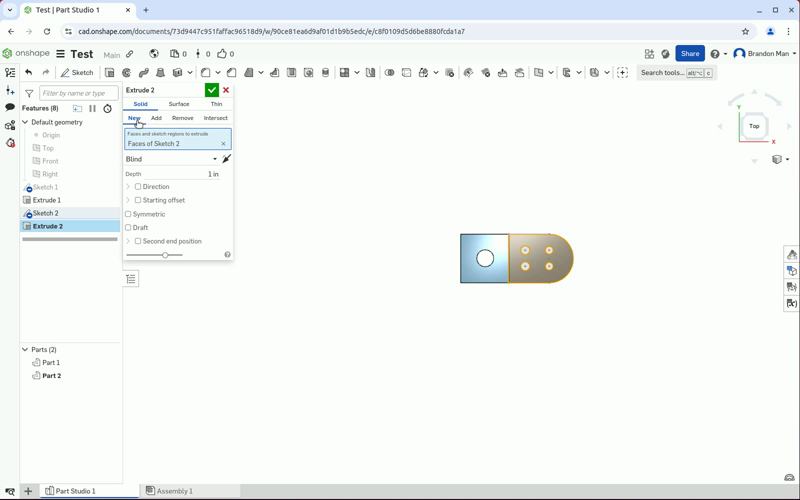
key(tab, 4)
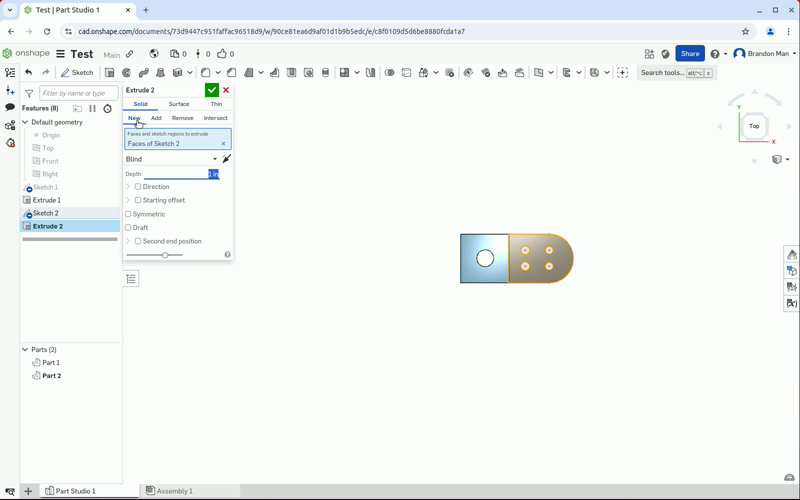
text(3.37)
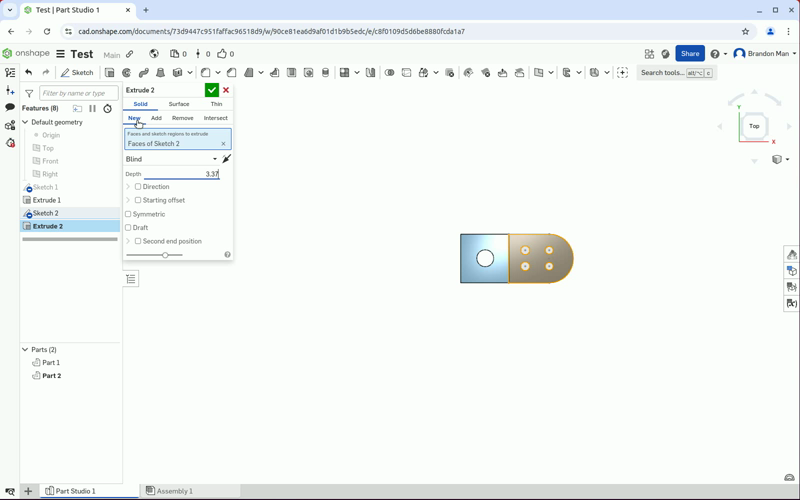
key(tab, 3)
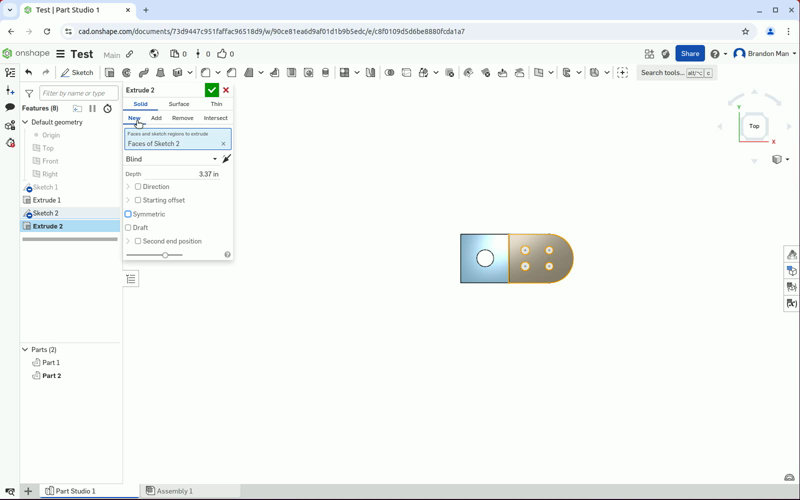
key(space)
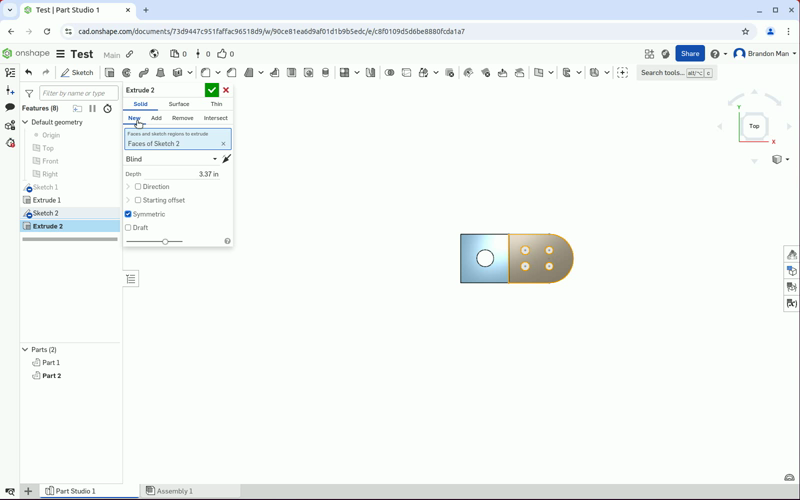
key(enter)
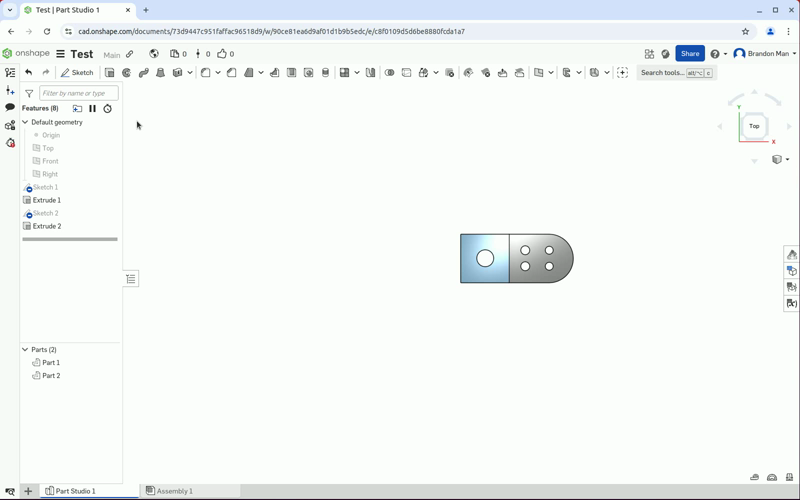
key(shift+h)
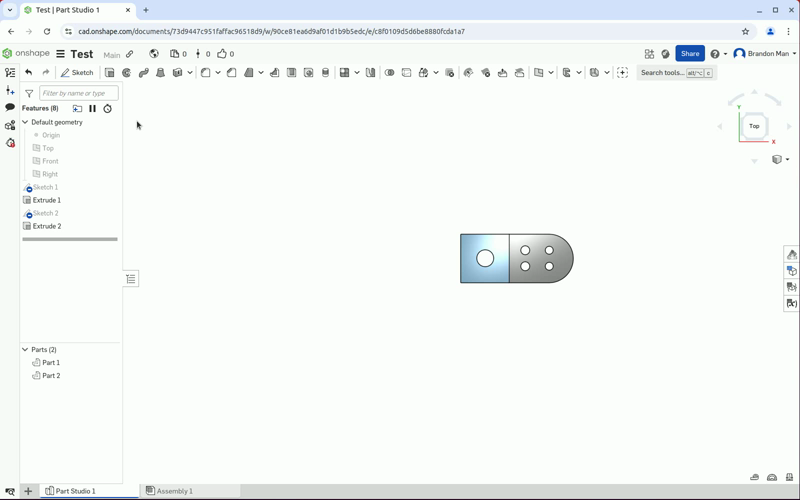
key(shift+h)
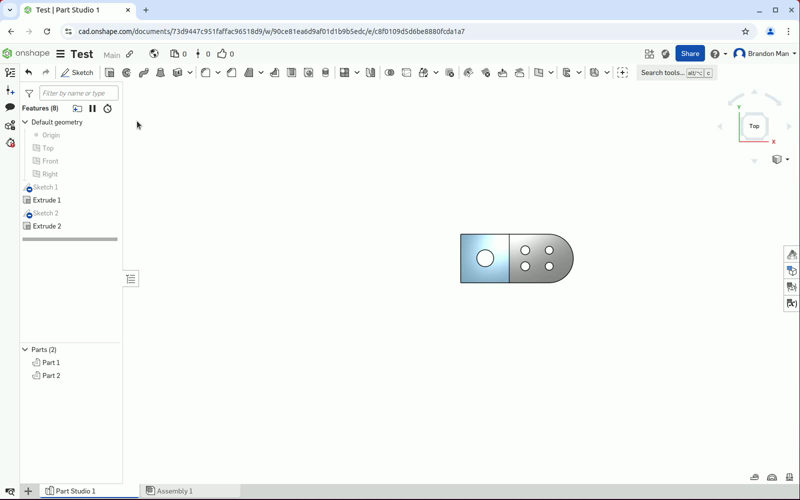
key(shift+7)
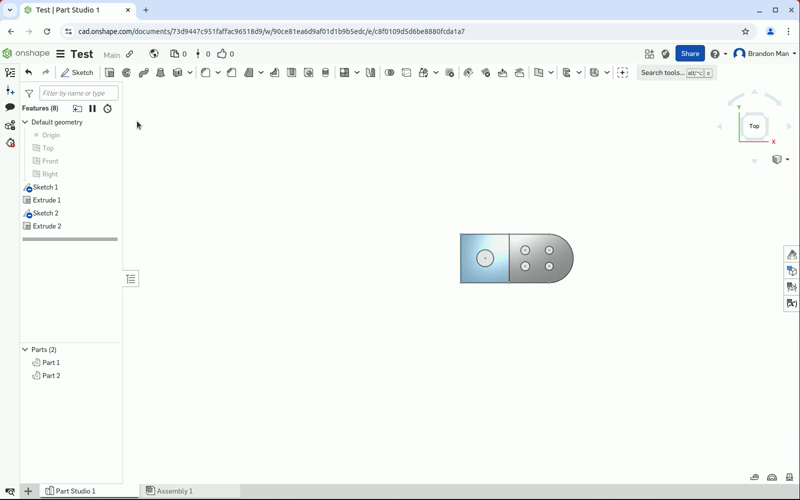
key(up, 3)
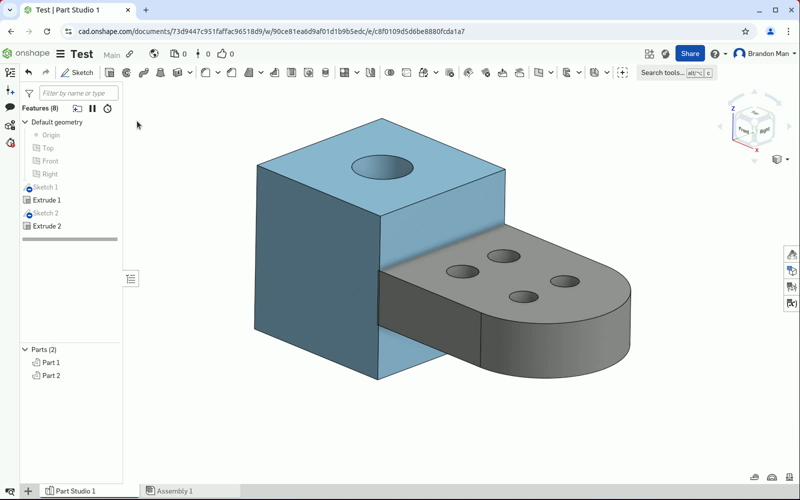
key(left, 3)
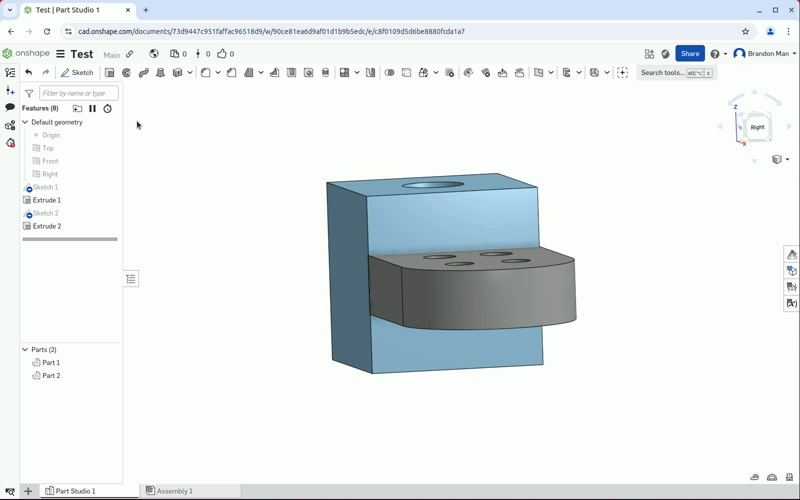
key(right, 3)
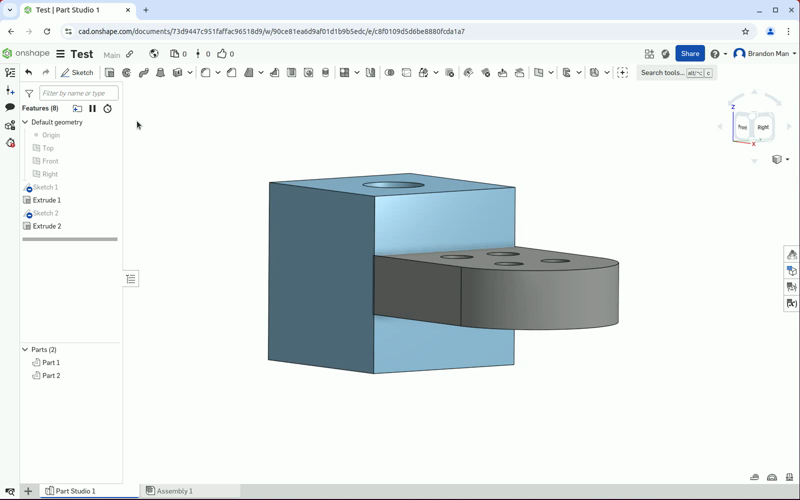
key(down, 3)
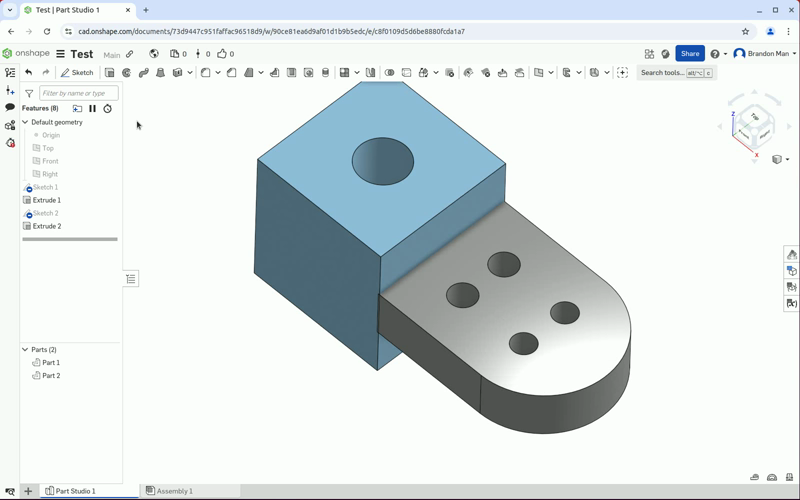
mouse_move(73, 189)
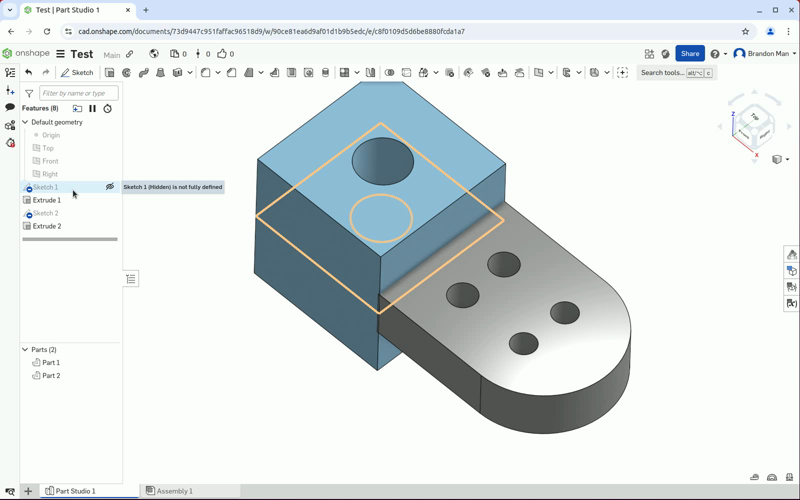
click(73, 189)